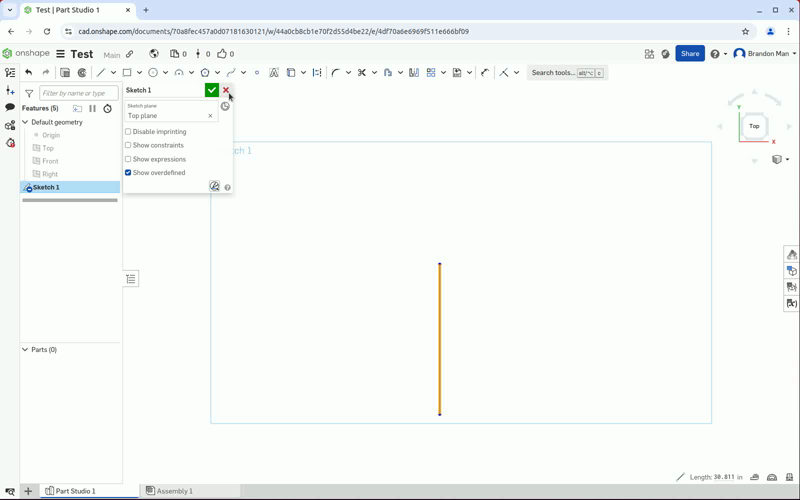
key(shift+h)
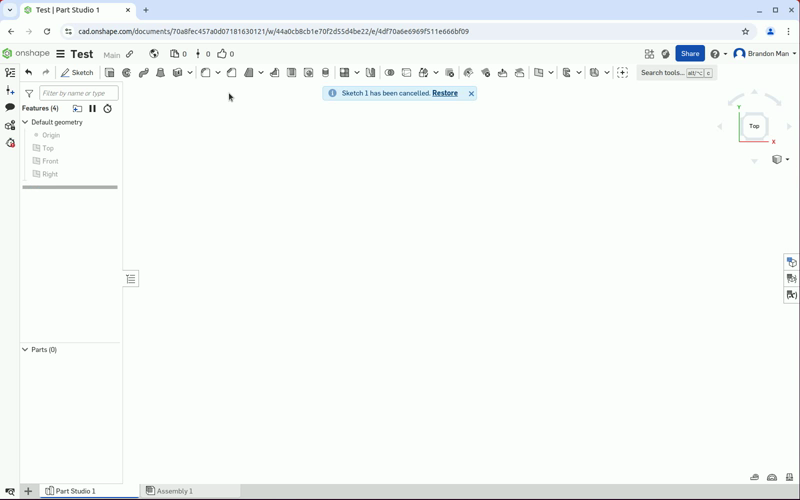
mouse_move(73, 352)
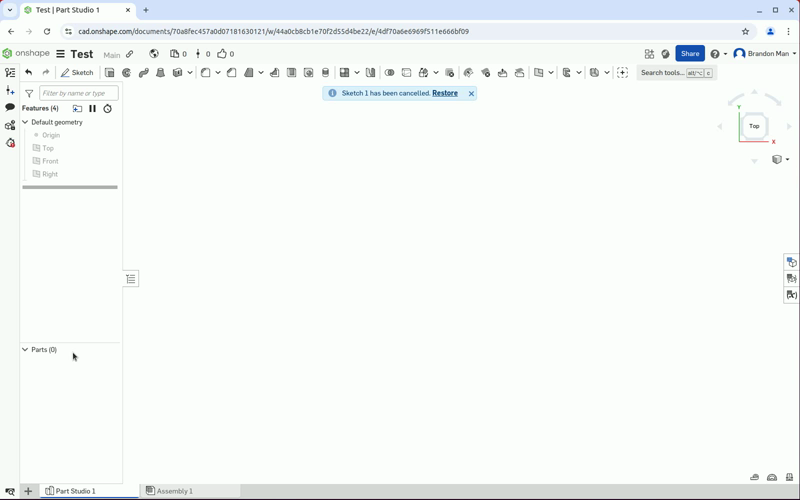
key(y)
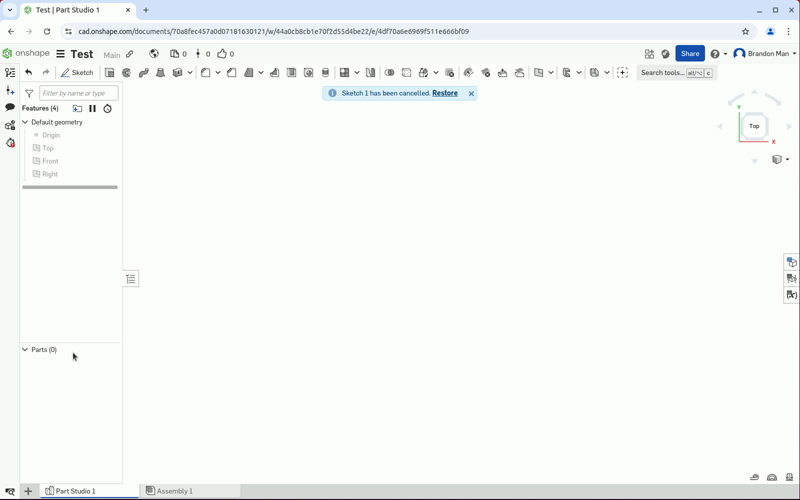
key(shift+p)
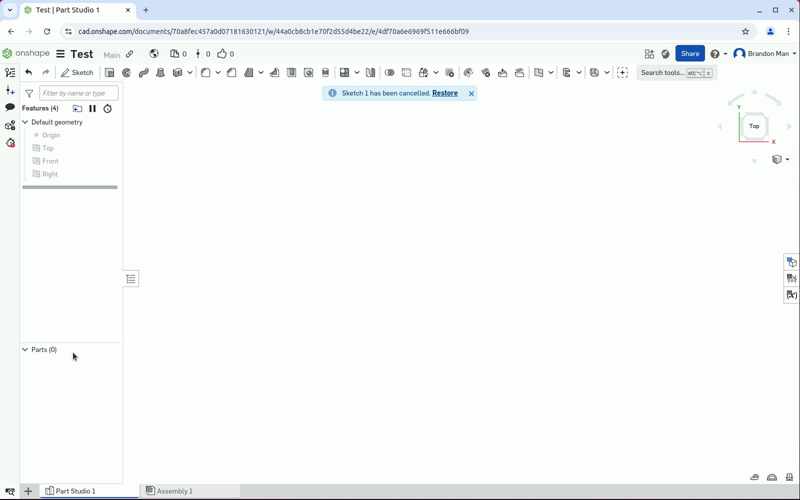
key(space)
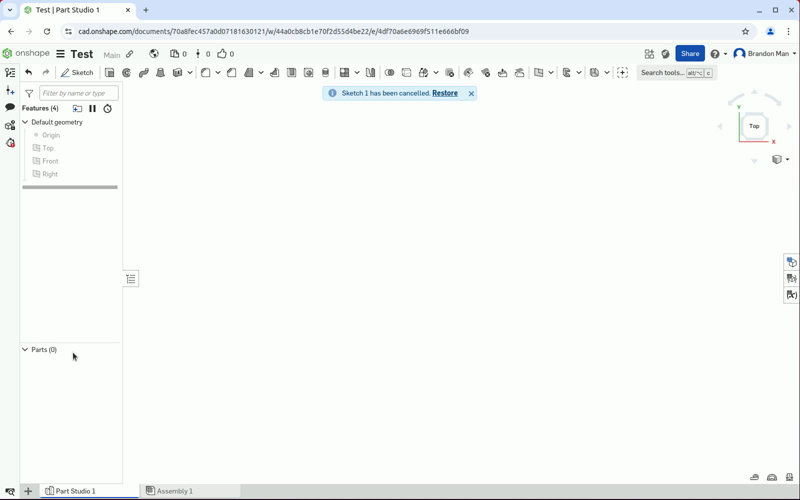
key_down(shift)
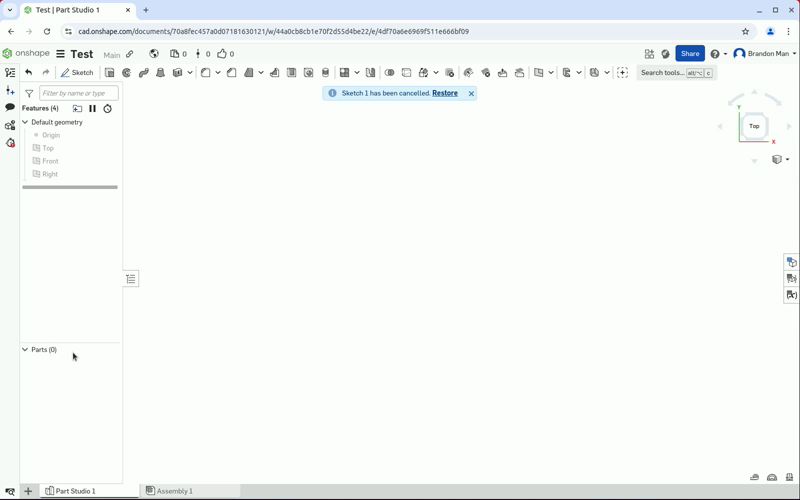
key(up)
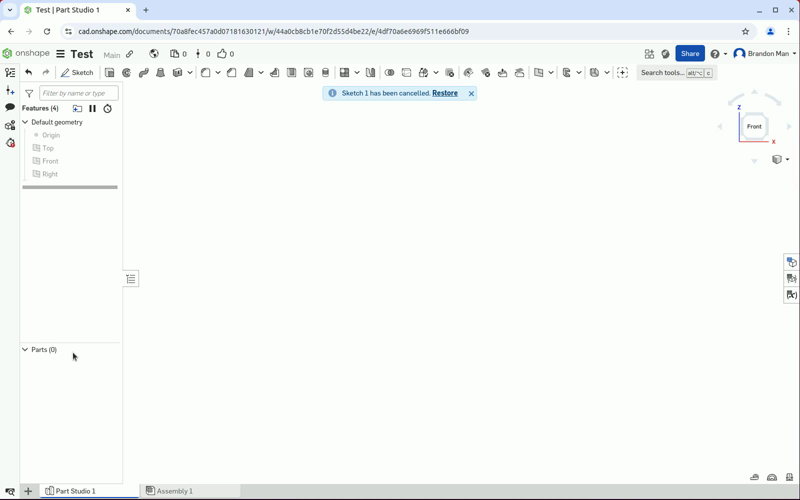
key_up(shift)
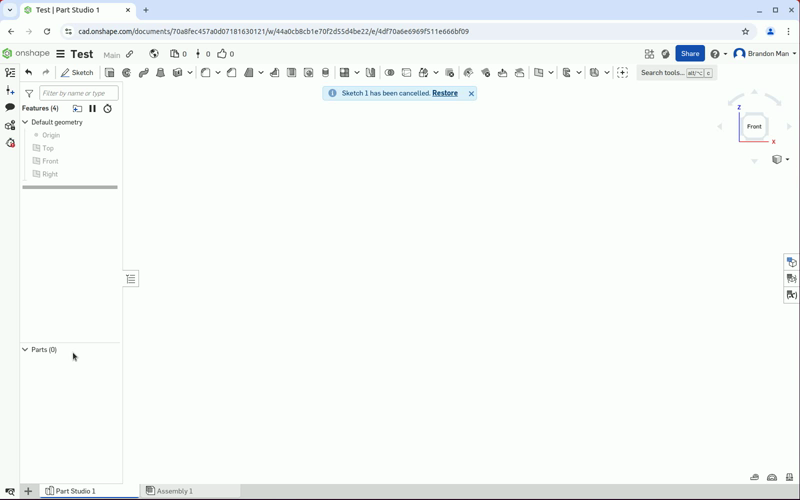
mouse_move(73, 352)
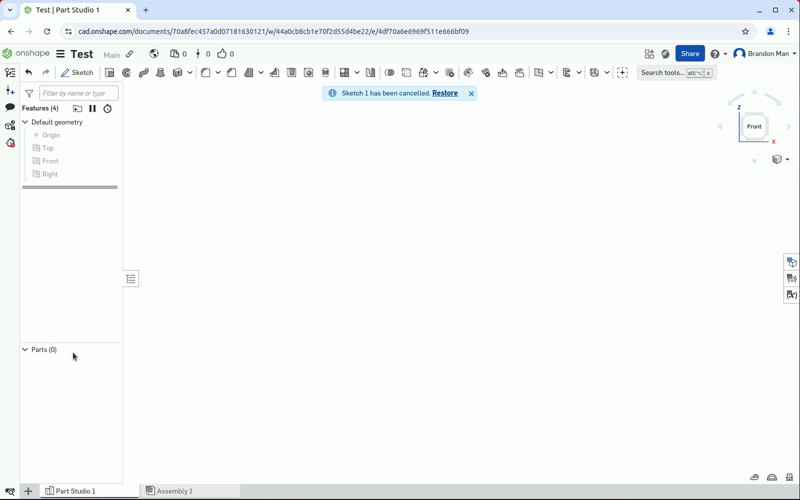
key(shift+y)
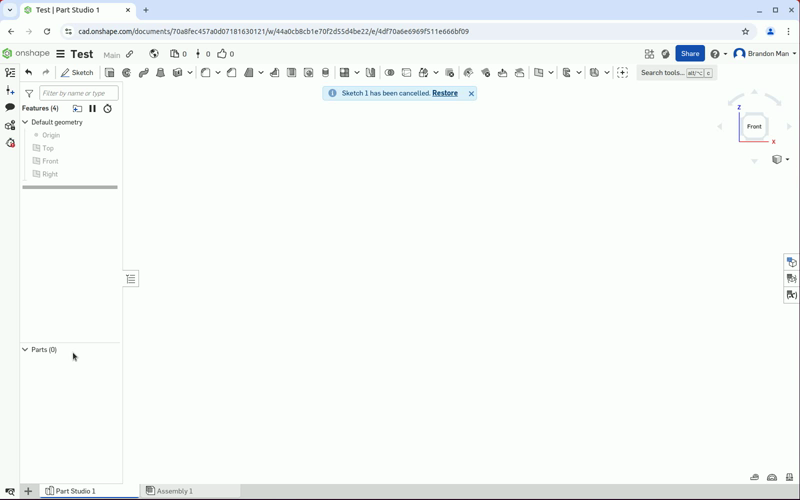
key(shift+s)
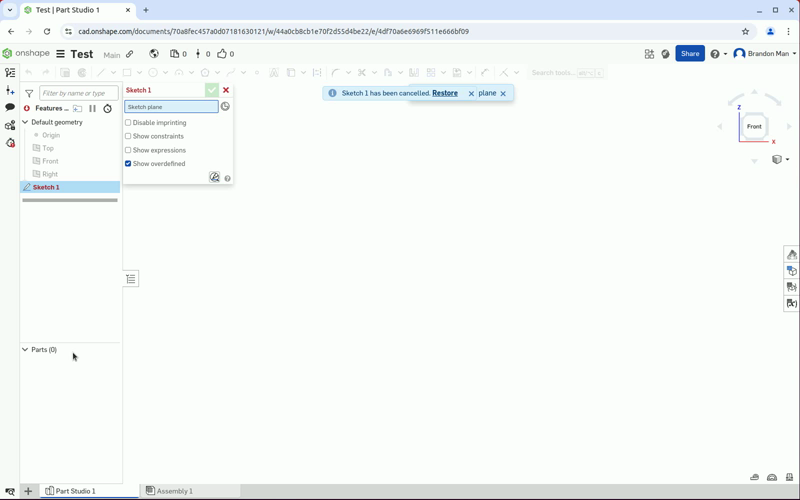
mouse_move(73, 163)
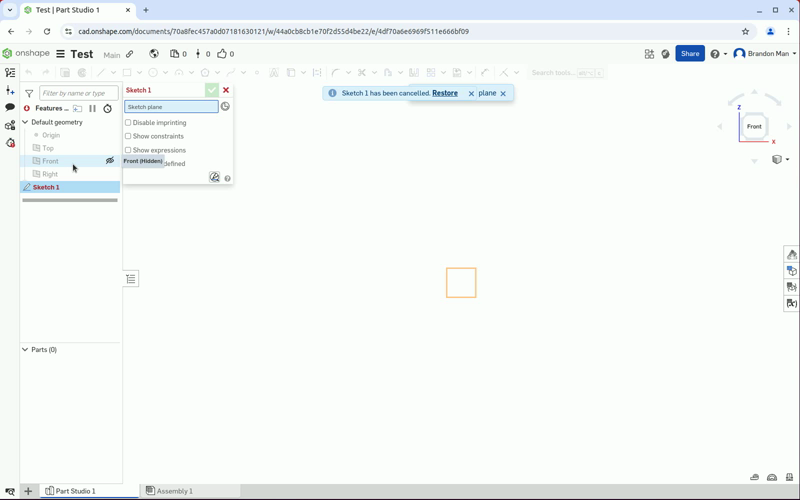
click(73, 163)
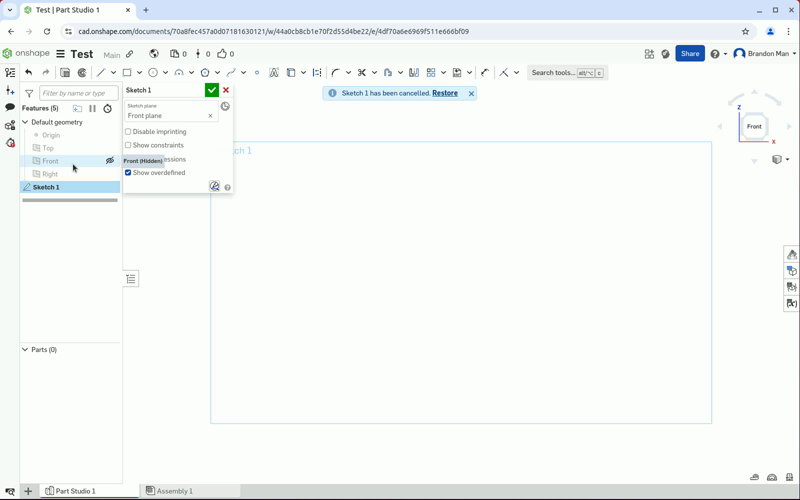
mouse_move(73, 352)
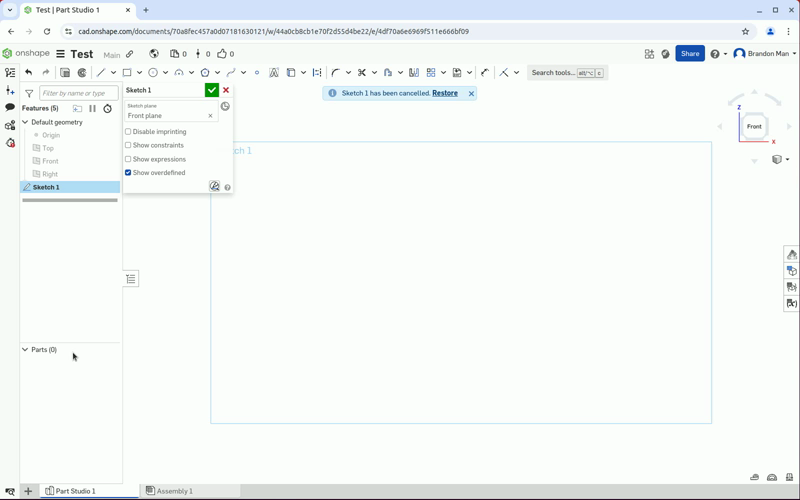
key(y)
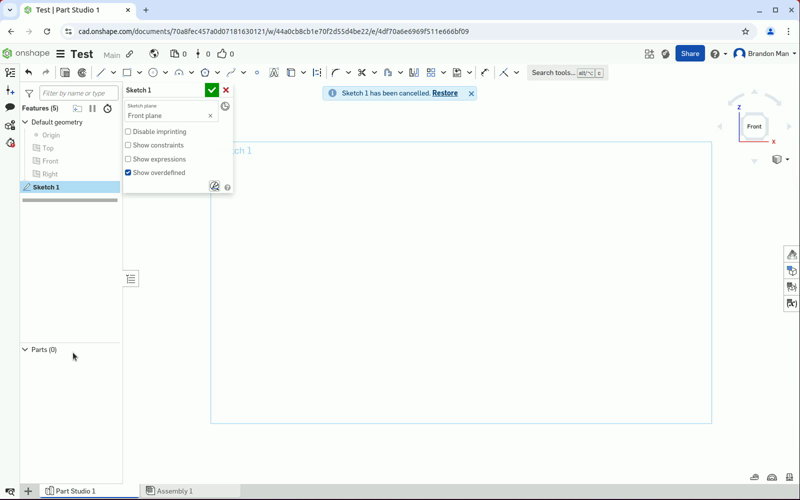
key(l)
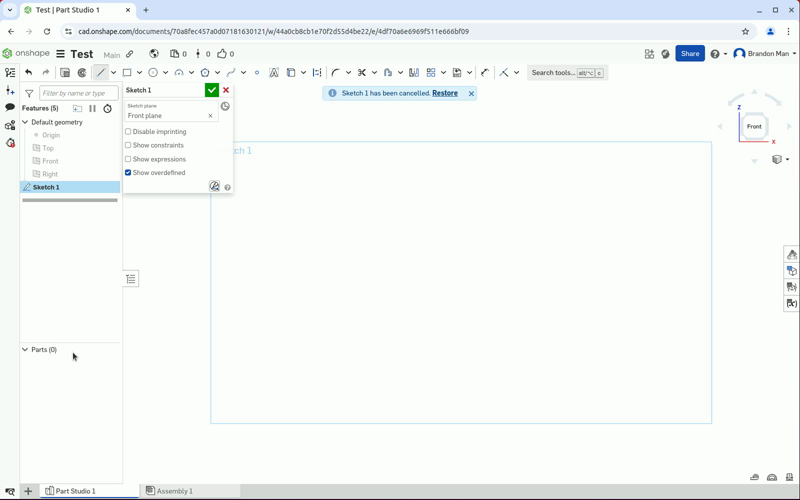
key_down(shift)
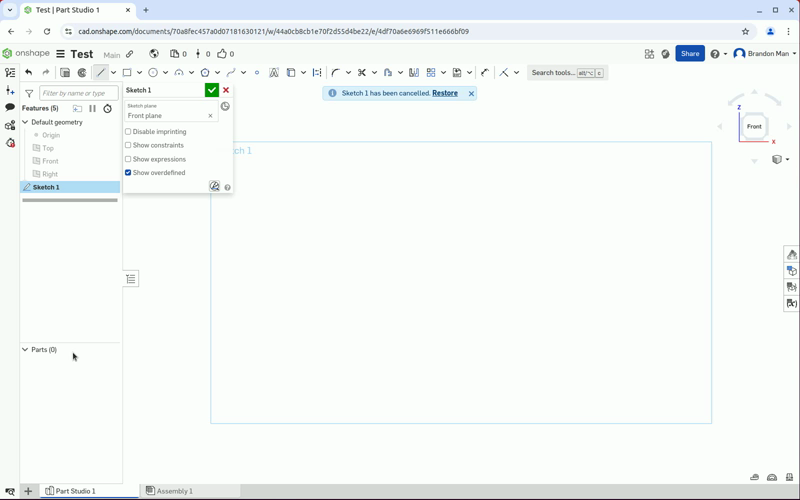
mouse_move(404, 339)
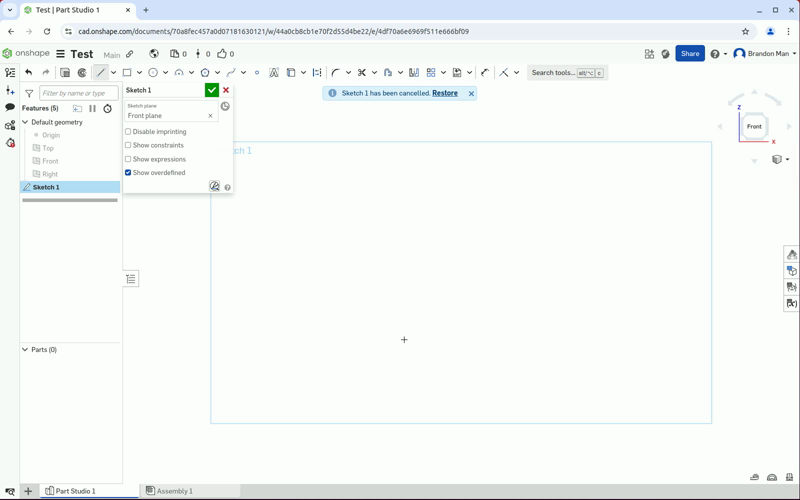
click(404, 339)
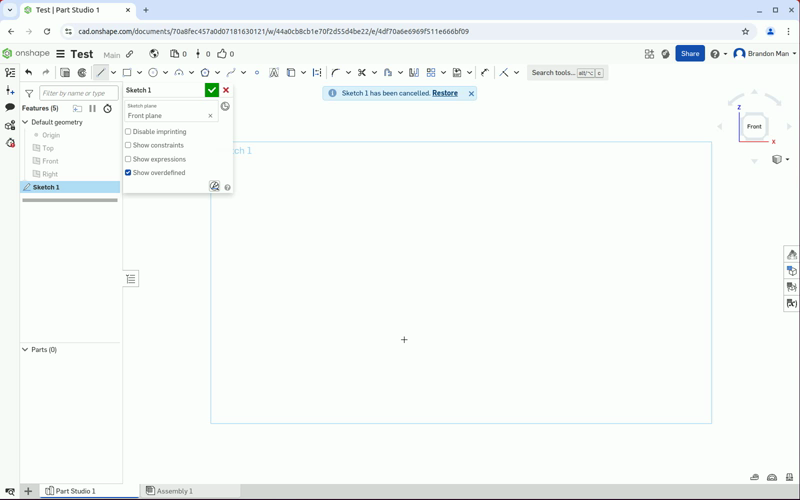
key_up(shift)
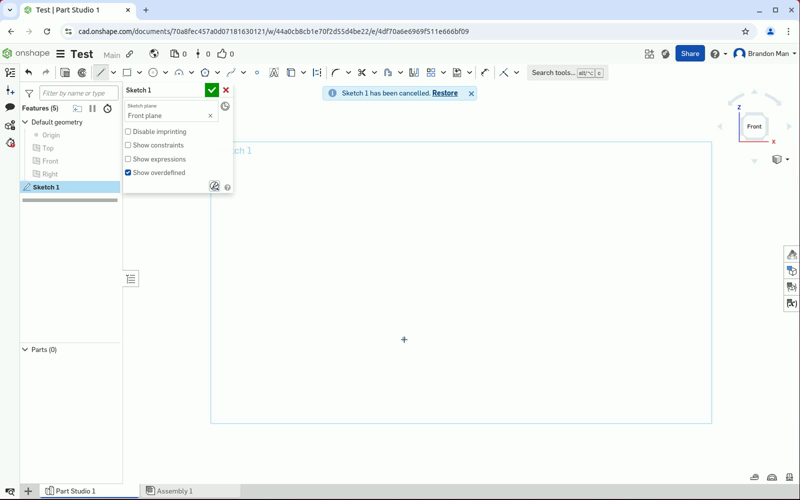
key_down(shift)
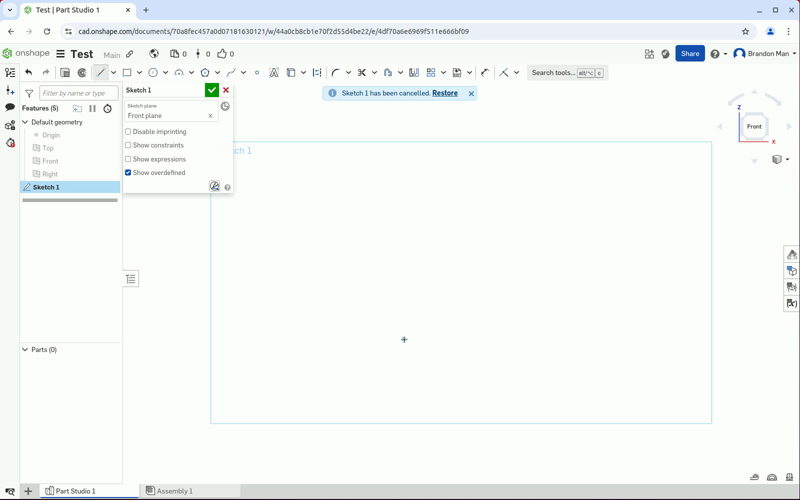
mouse_move(516, 339)
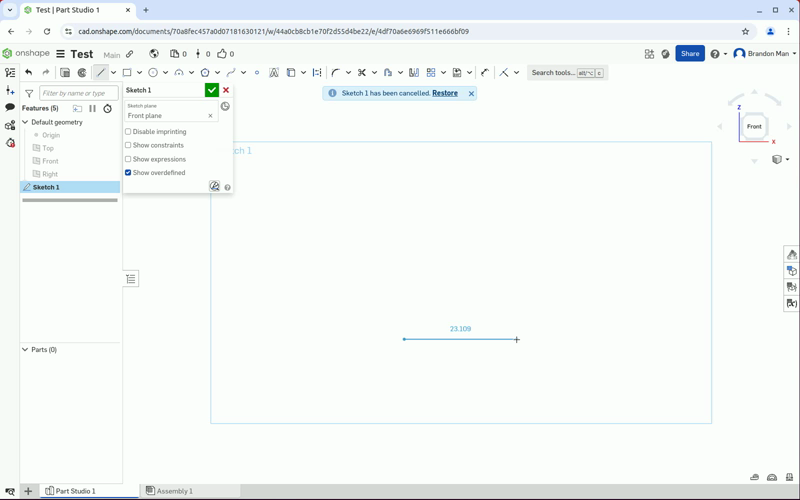
click(516, 339)
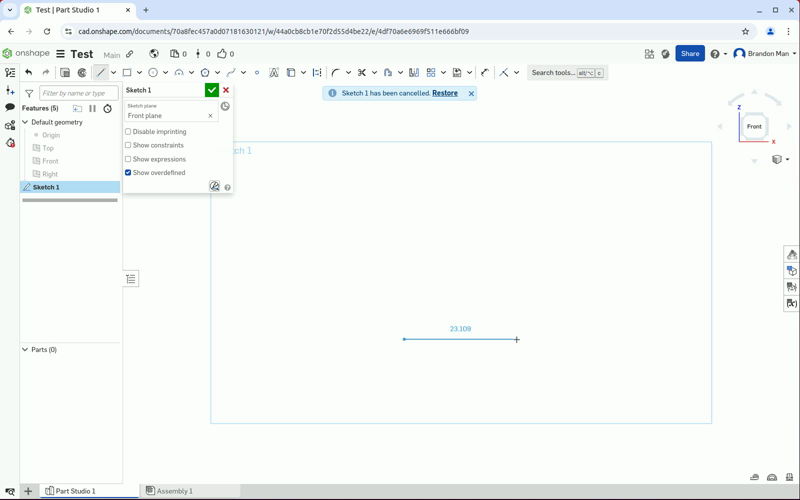
key_up(shift)
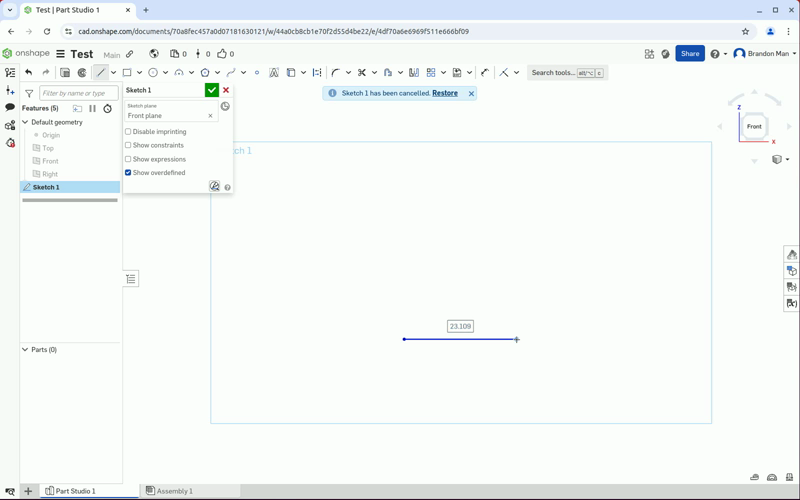
key_down(shift)
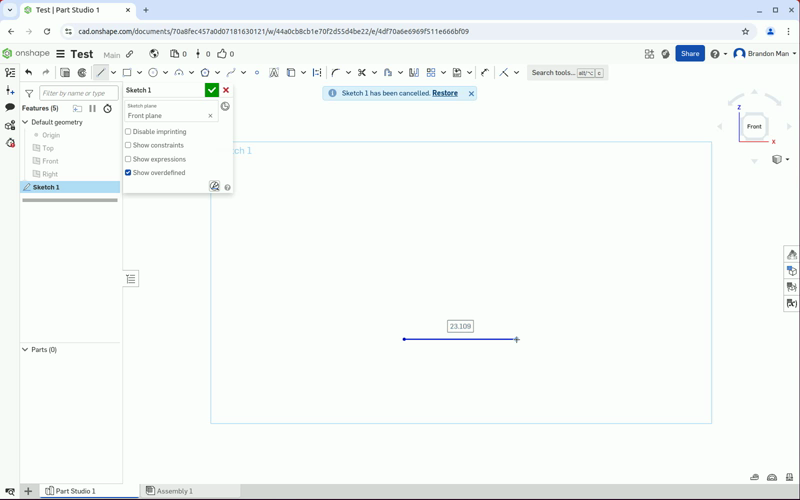
mouse_move(516, 226)
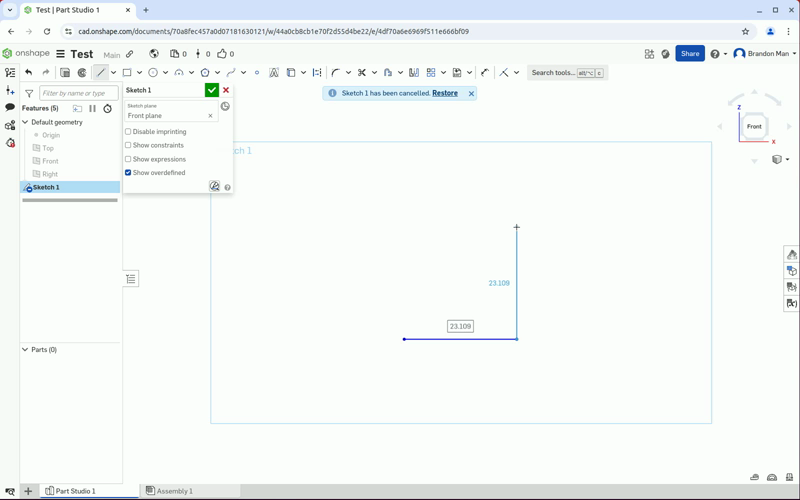
click(516, 226)
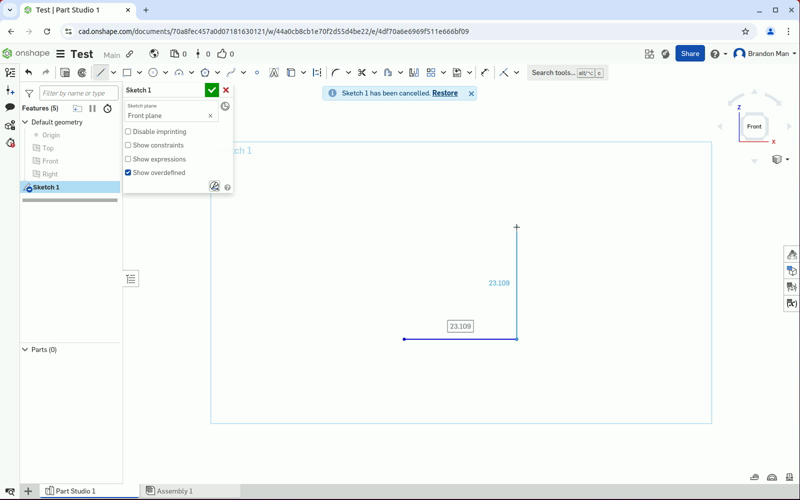
key_up(shift)
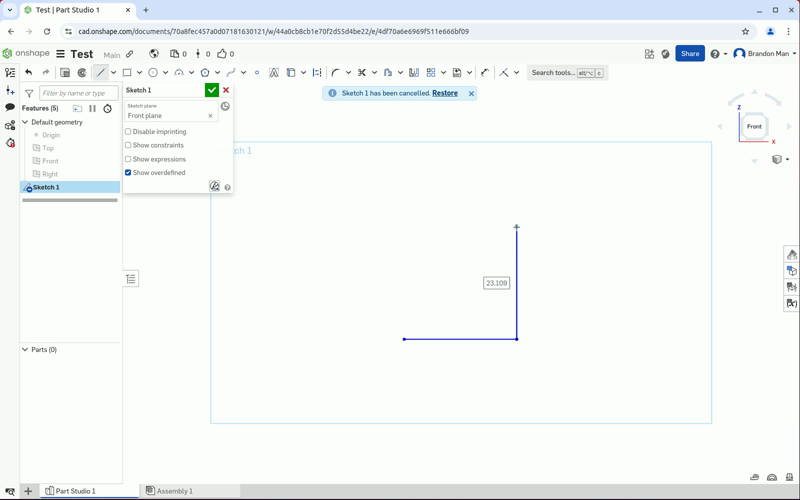
key_down(shift)
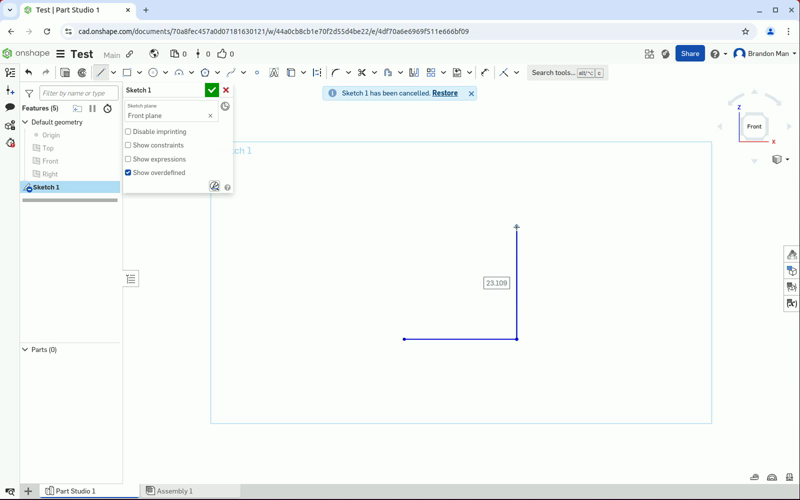
mouse_move(404, 226)
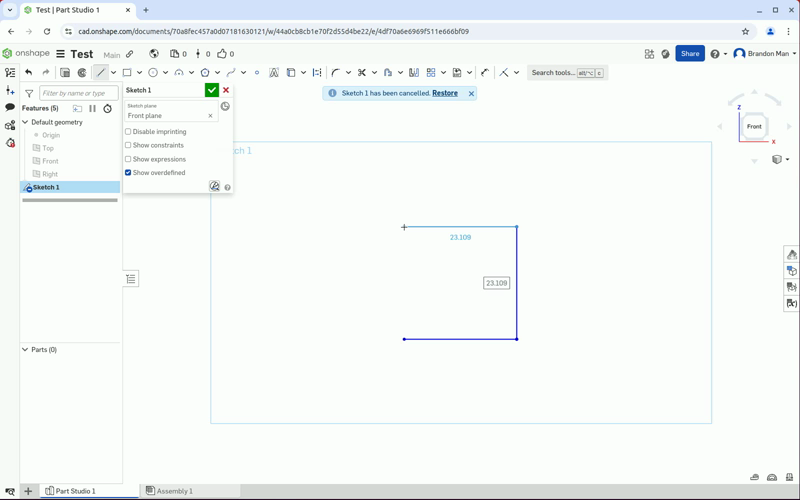
click(404, 226)
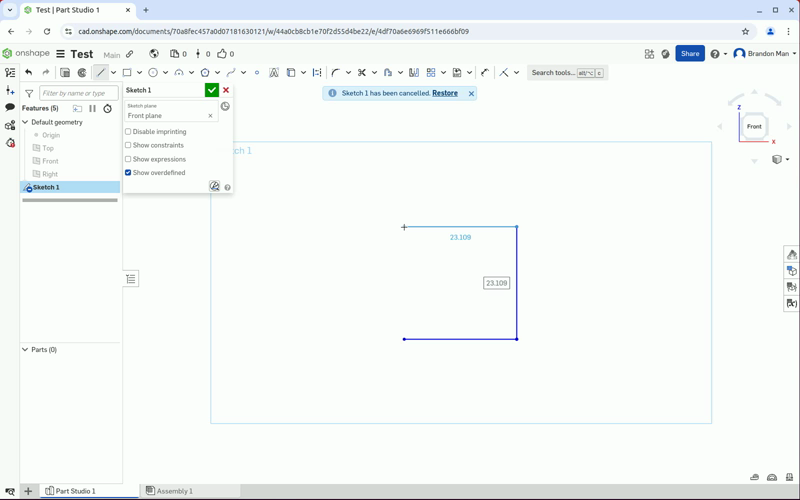
key_up(shift)
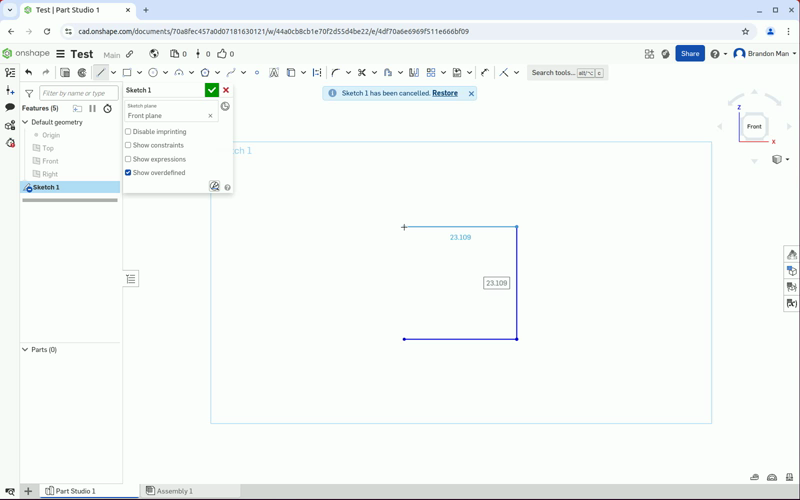
key_down(shift)
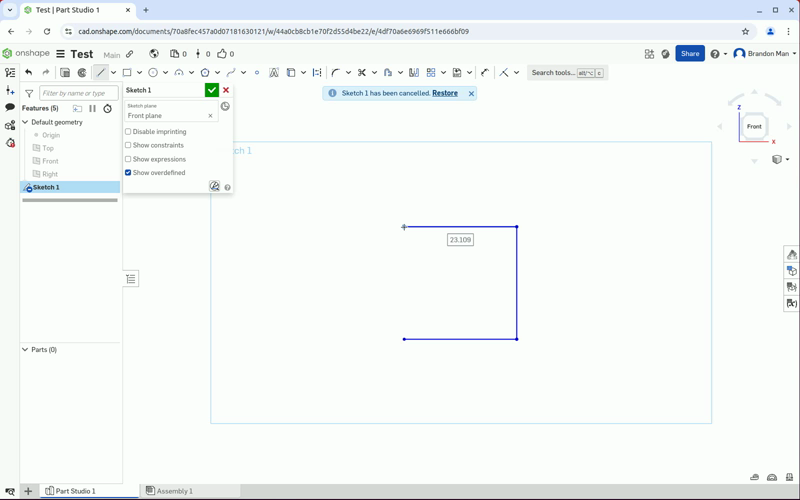
mouse_move(404, 339)
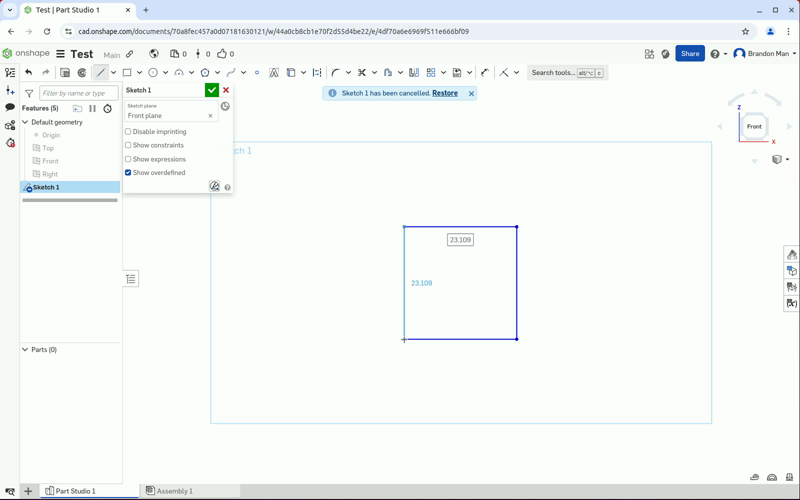
key_up(shift)
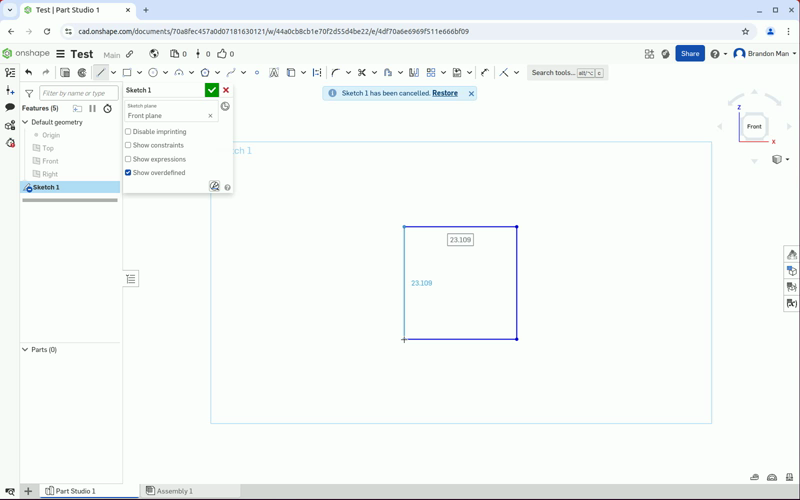
click(404, 339)
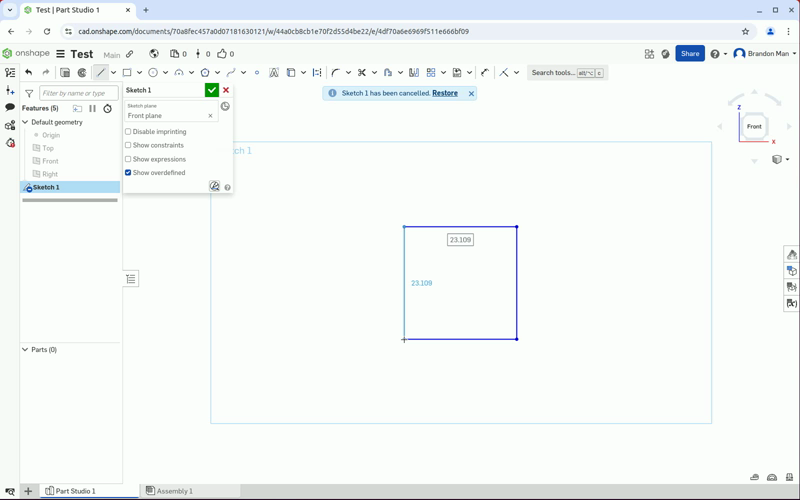
key(esc)
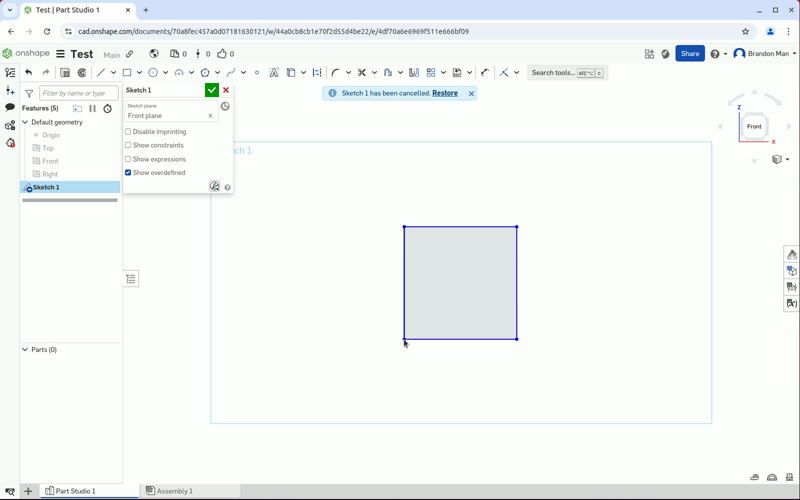
mouse_move(413, 280)
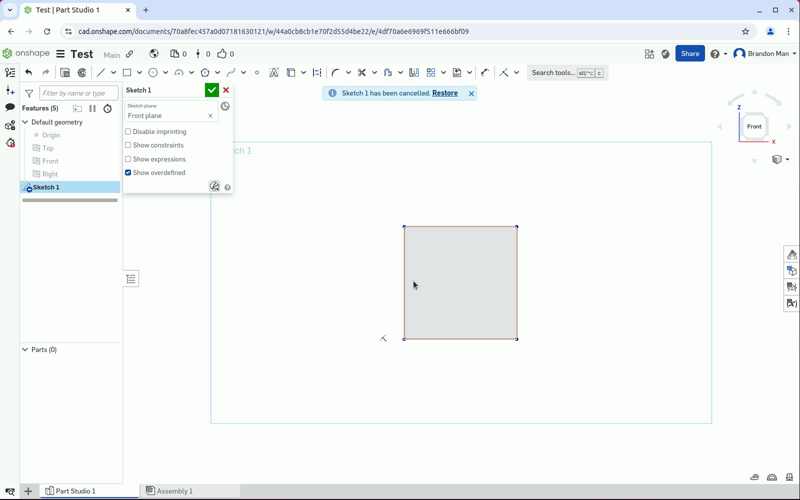
click(413, 280)
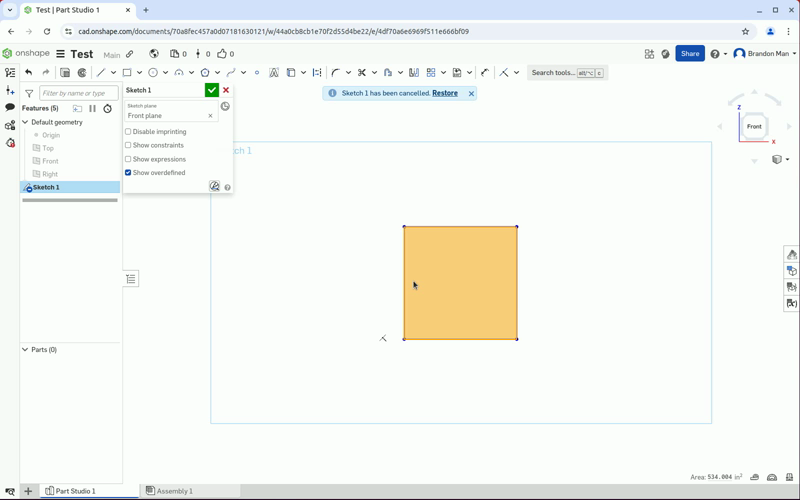
mouse_move(73, 352)
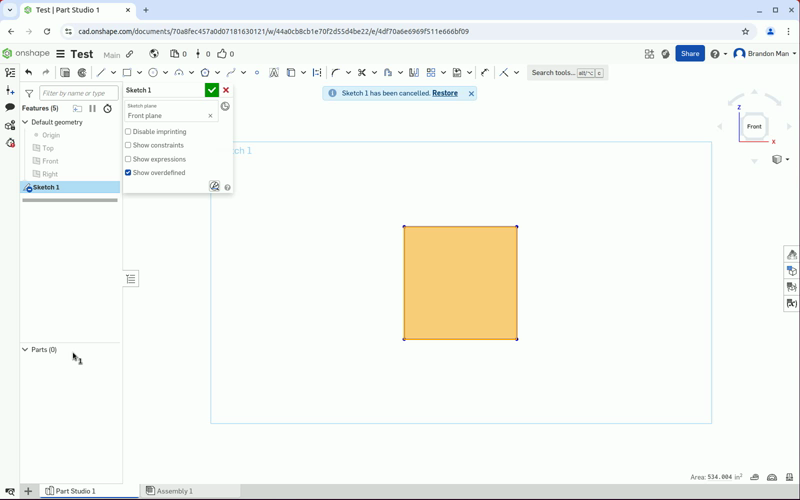
key(shift+y)
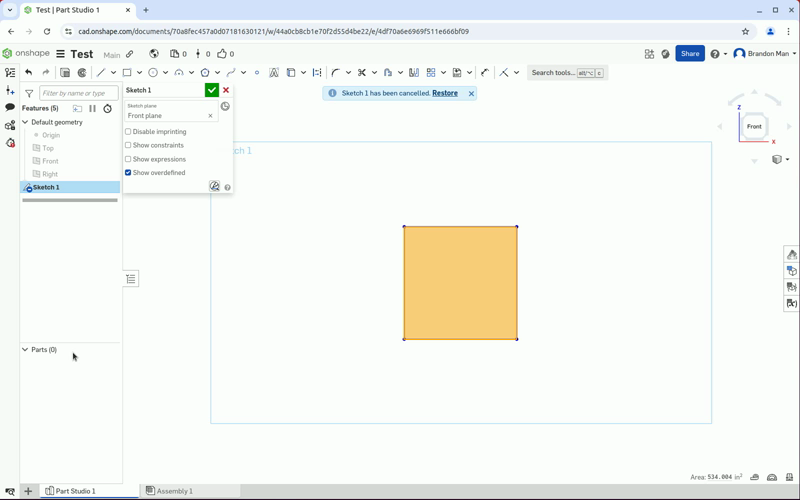
key(shift+e)
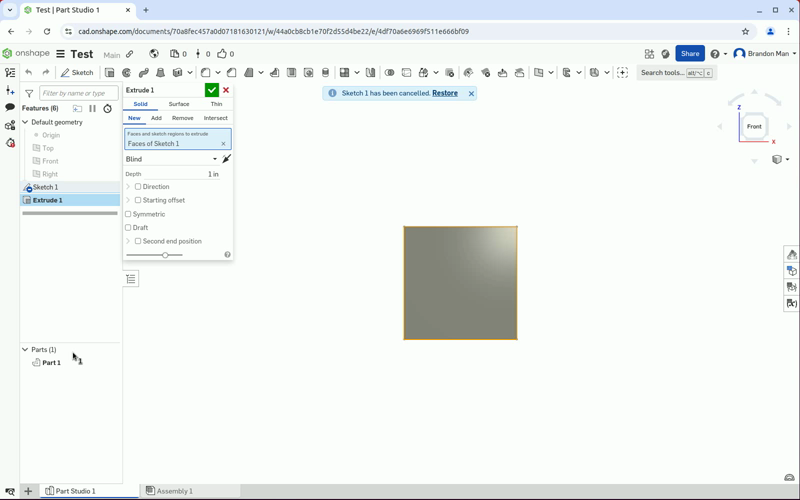
mouse_move(143, 106)
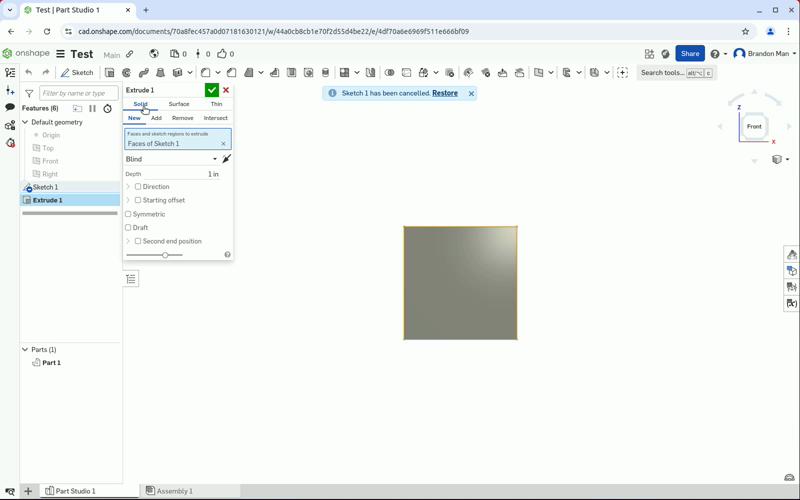
click(143, 106)
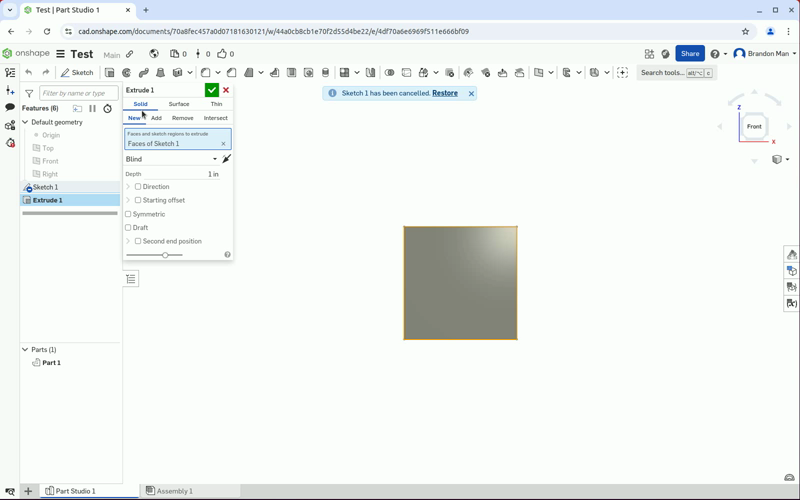
mouse_move(137, 120)
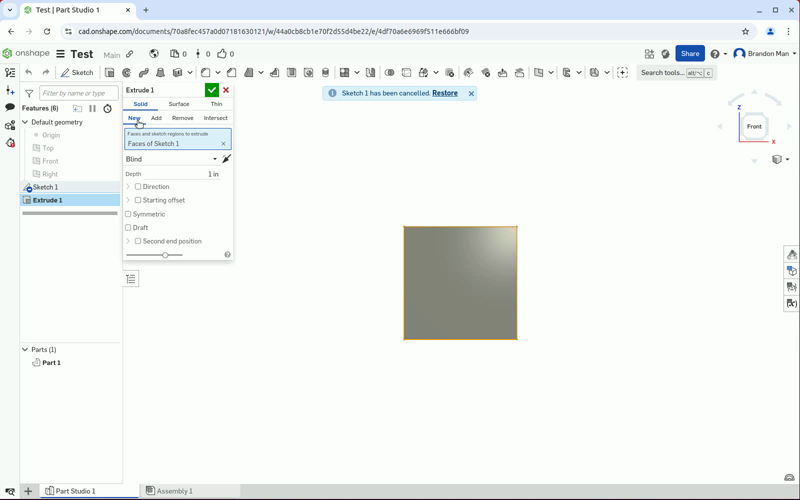
click(137, 120)
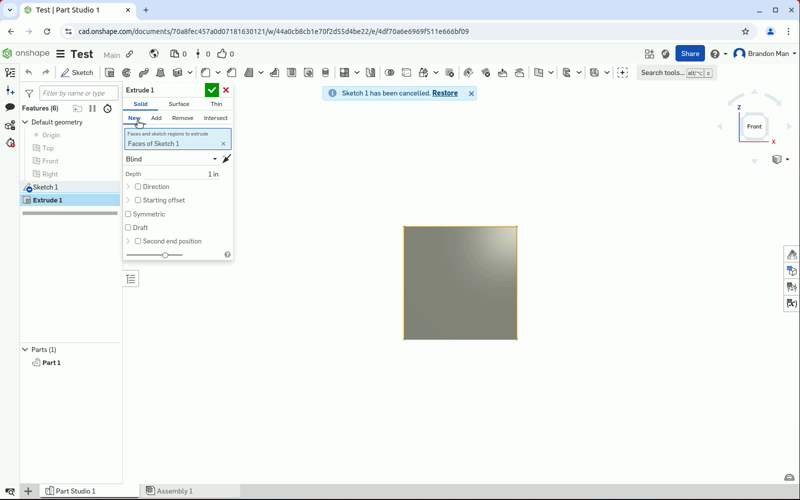
key(tab, 4)
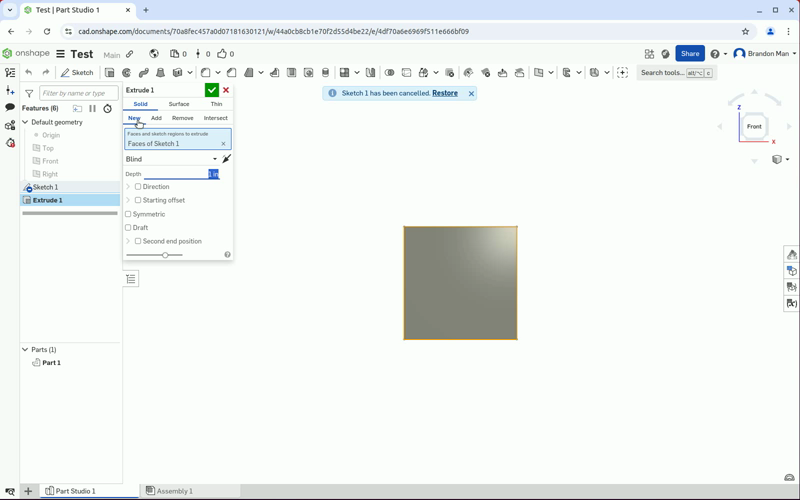
text(23.108)
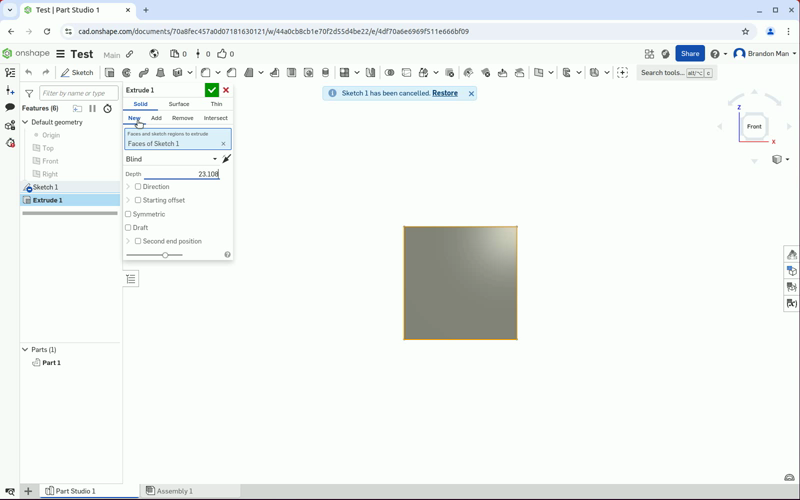
key(enter)
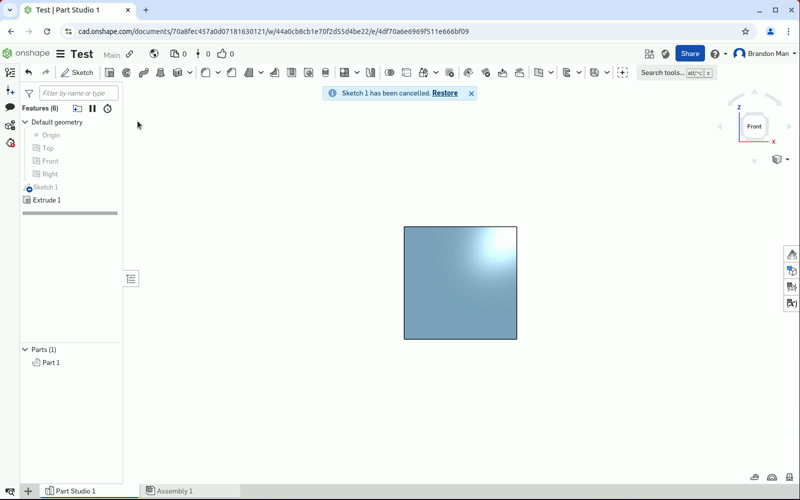
key(shift+h)
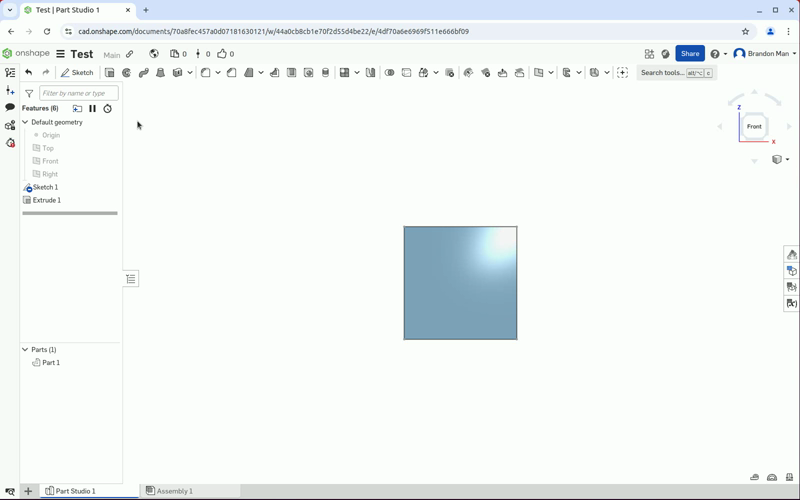
key(shift+h)
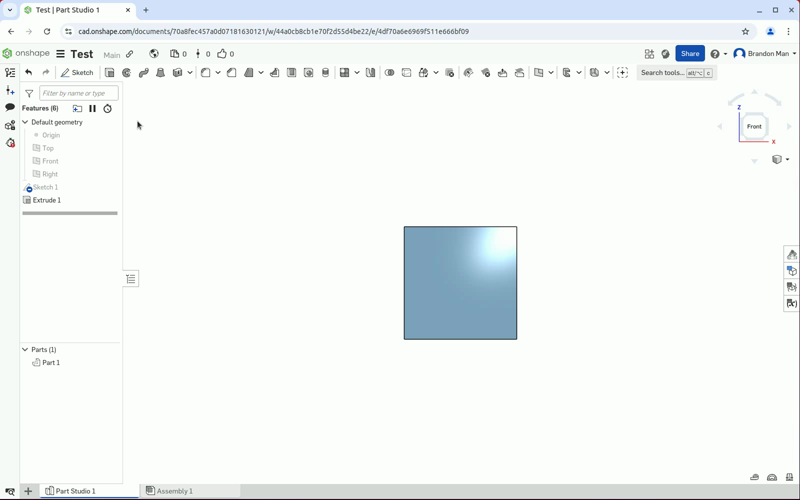
mouse_move(73, 189)
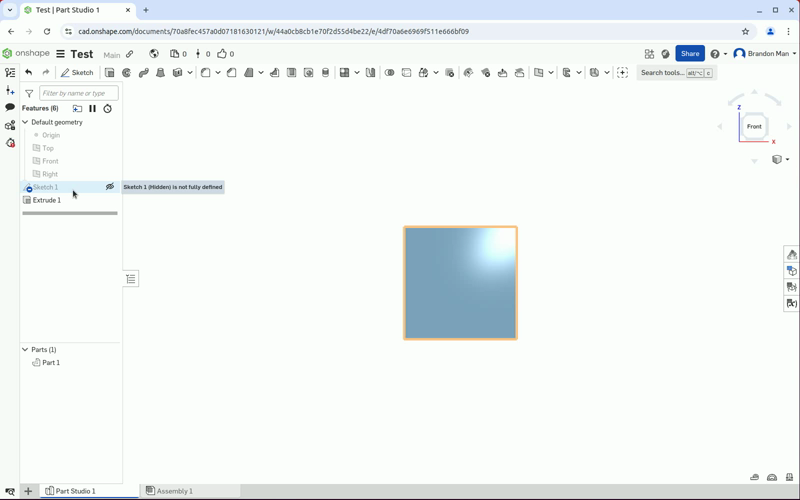
click(73, 189)
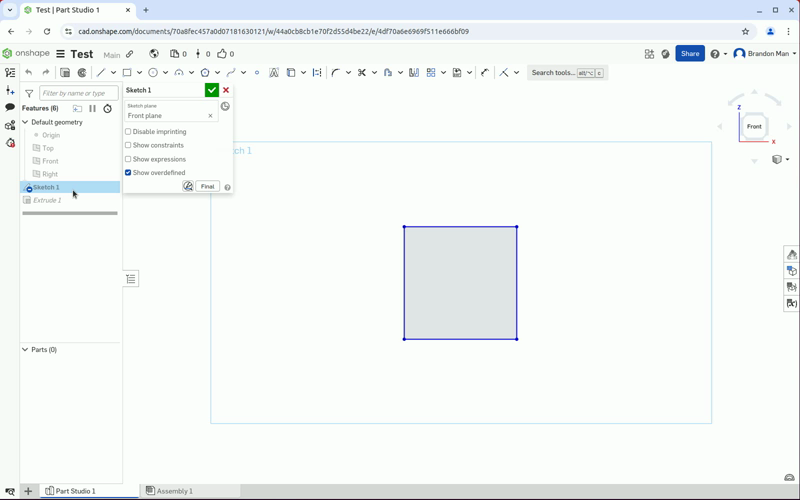
mouse_move(229, 92)
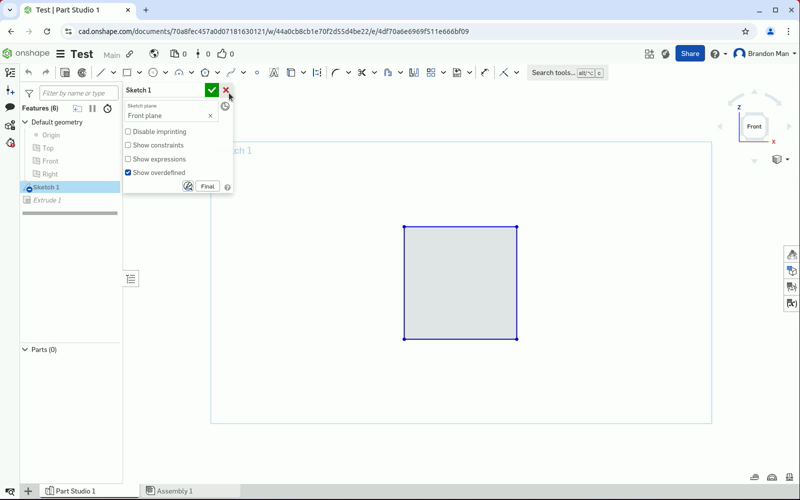
click(229, 92)
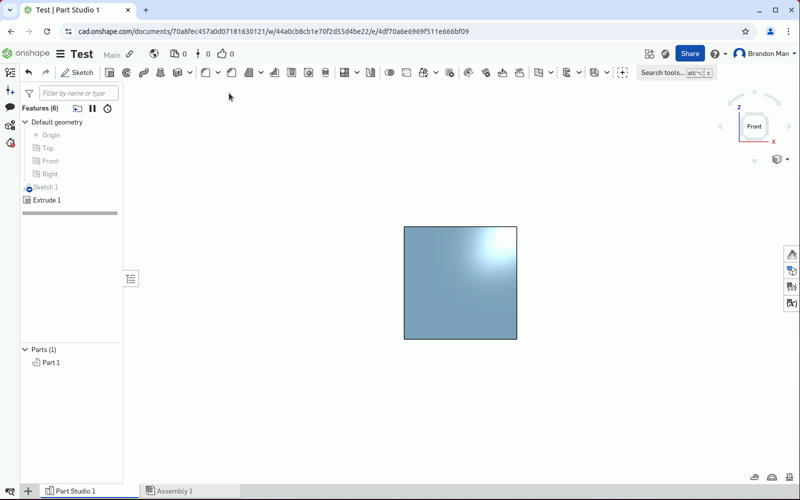
mouse_move(73, 352)
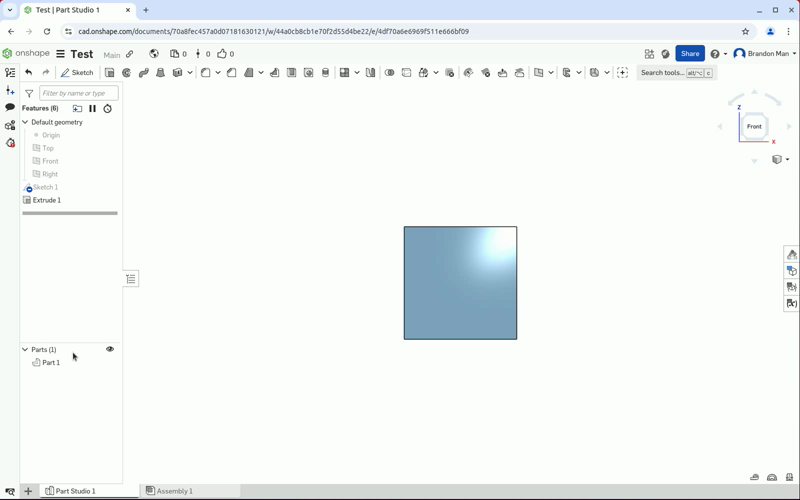
key(y)
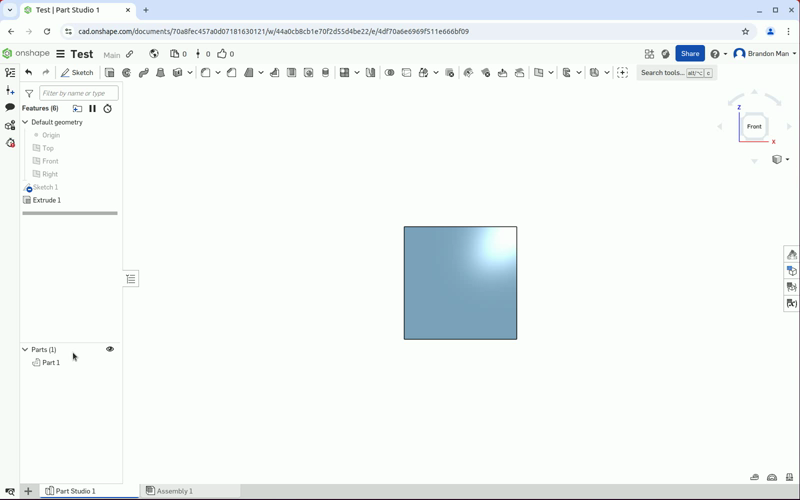
key(shift+p)
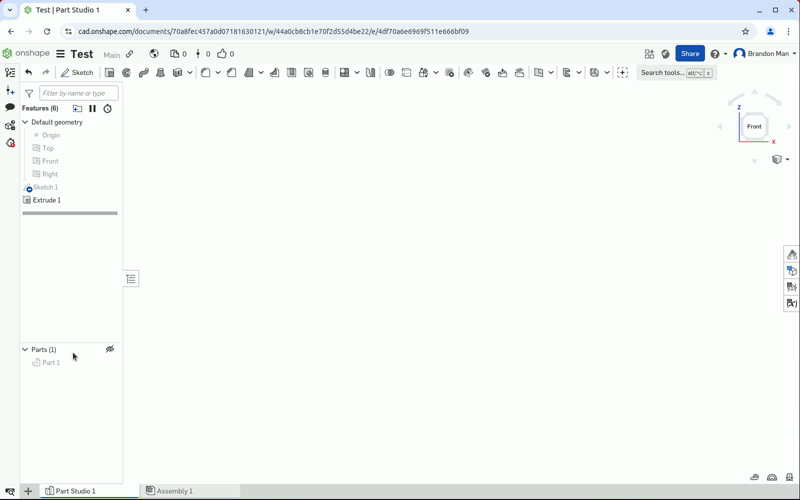
key(space)
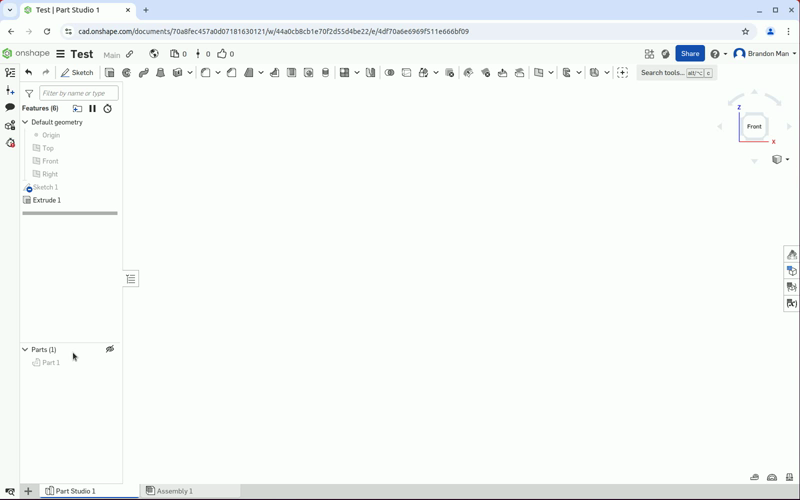
key_down(shift)
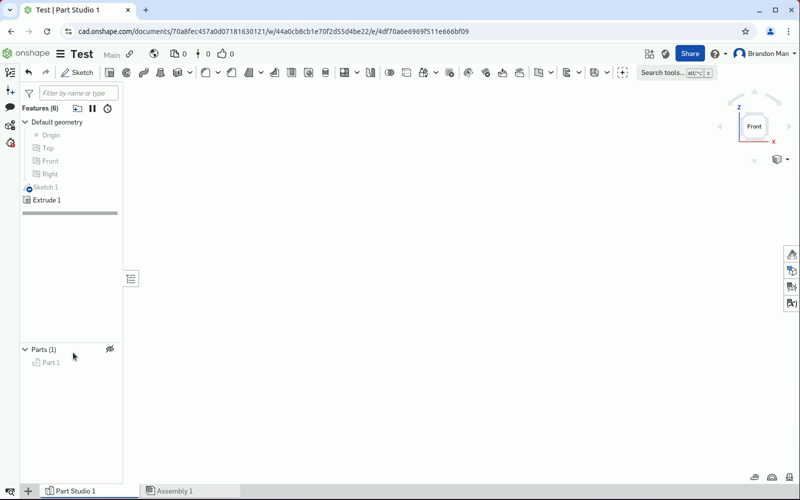
key(down)
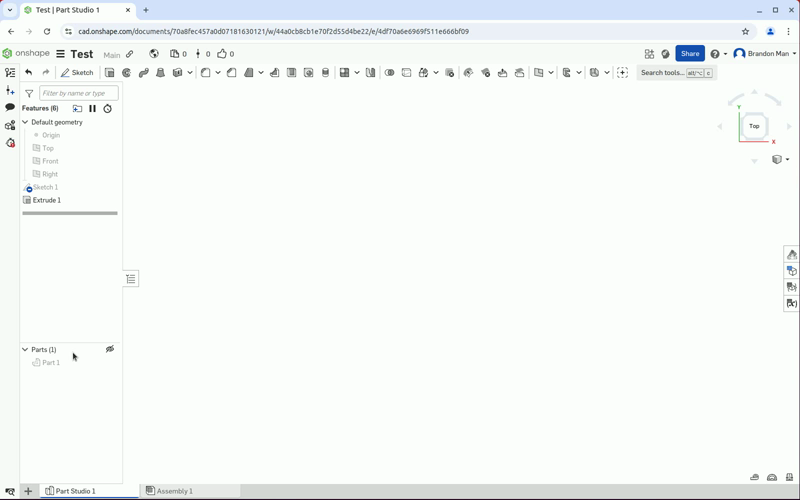
key_up(shift)
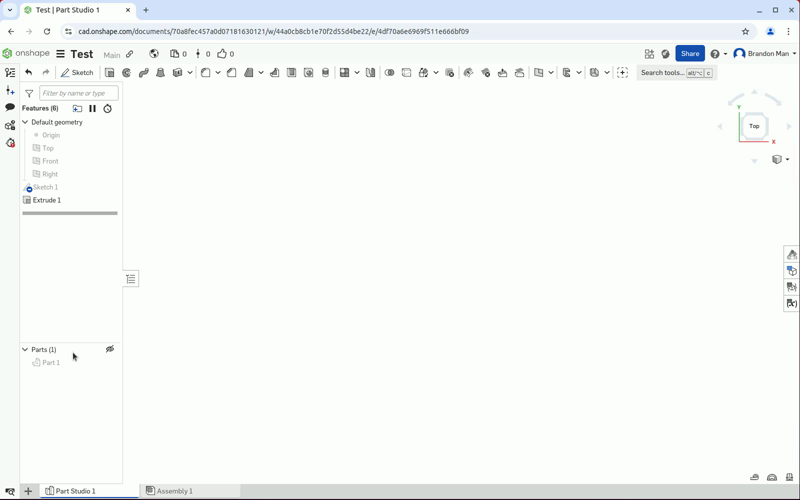
mouse_move(73, 352)
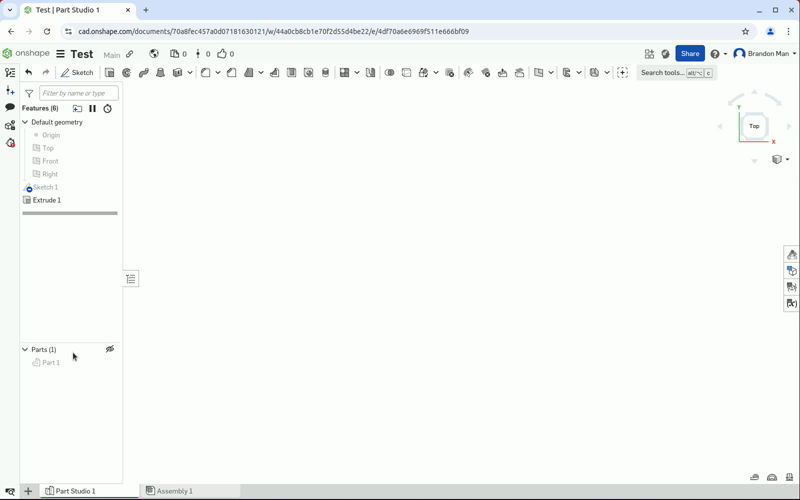
key(shift+y)
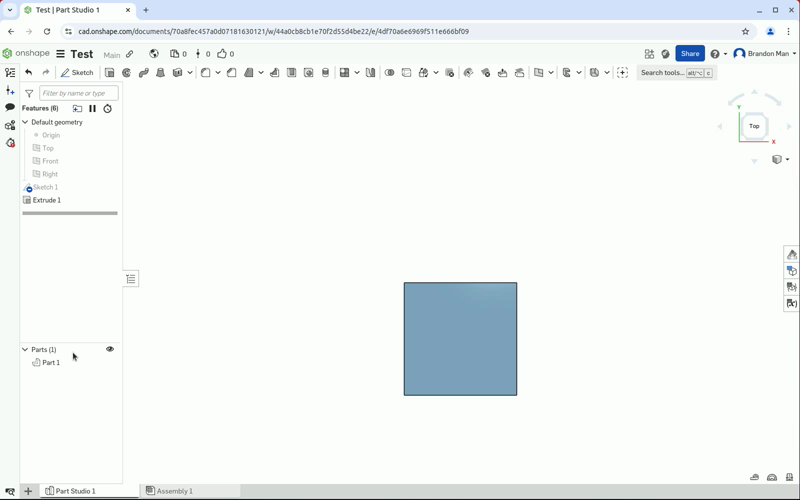
mouse_move(541, 75)
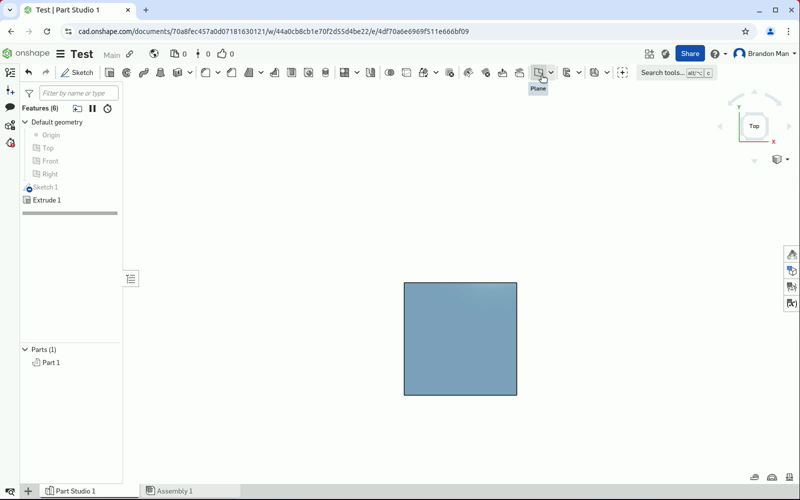
click(541, 75)
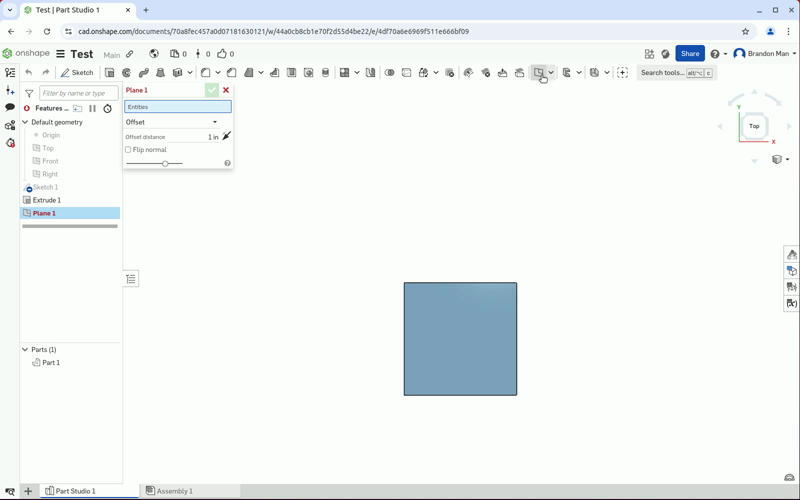
mouse_move(73, 150)
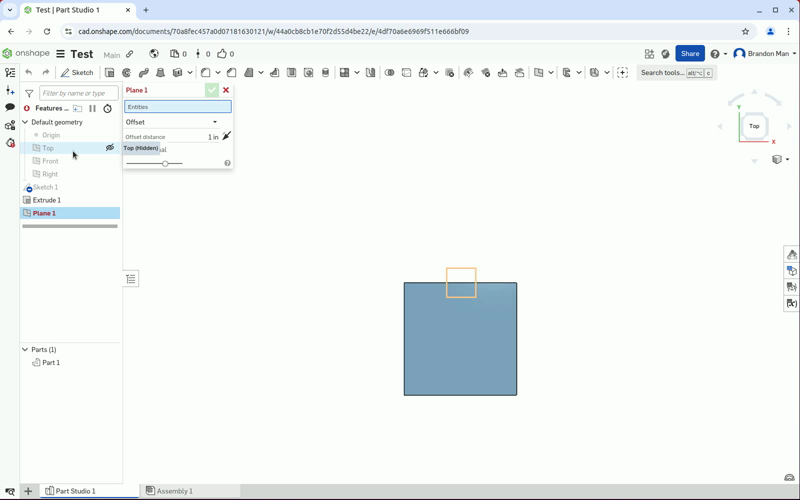
click(73, 150)
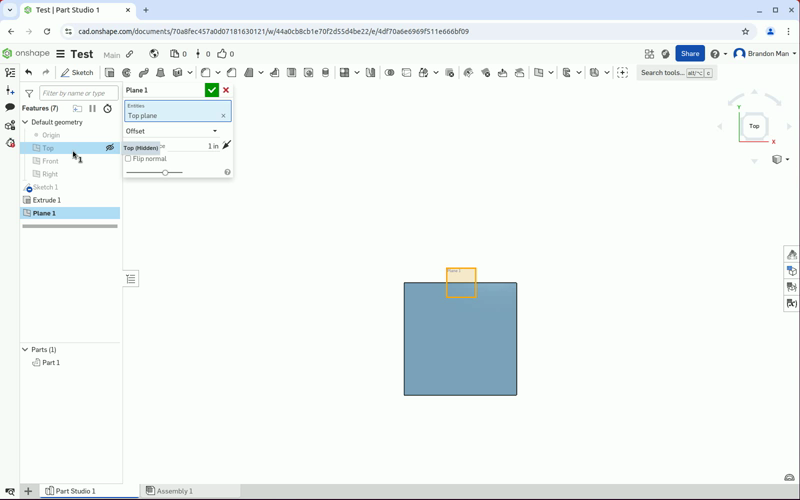
key(tab, 2)
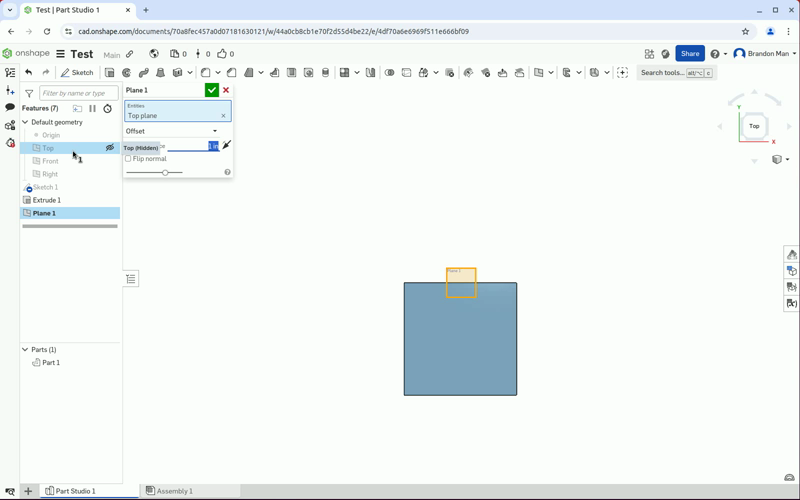
text(11.554)
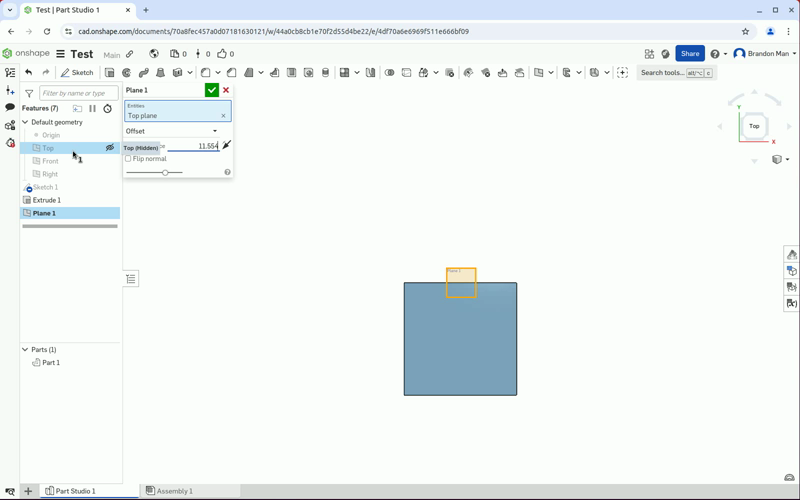
key(enter, 2)
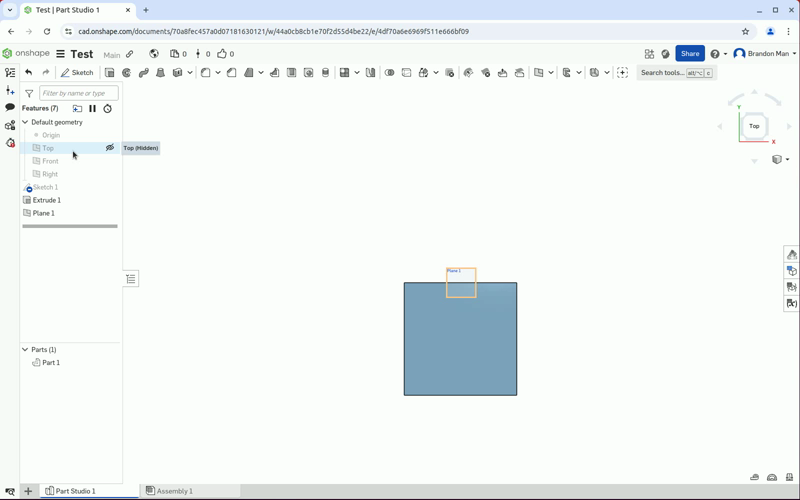
key(shift+s)
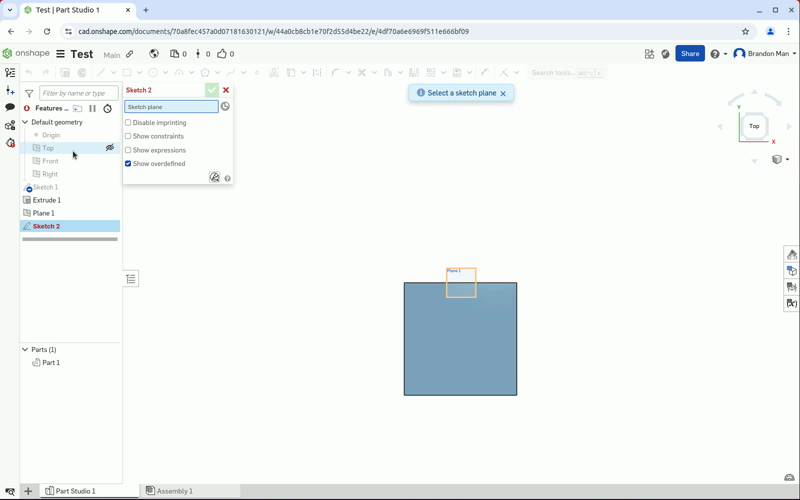
mouse_move(73, 215)
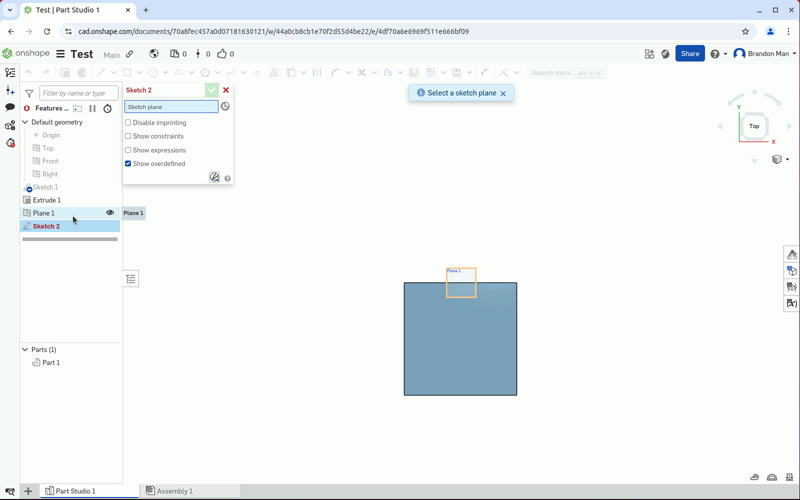
click(73, 215)
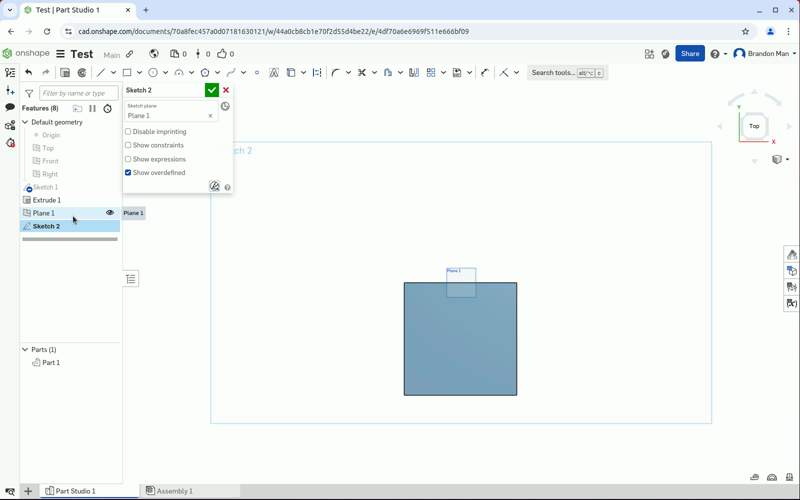
mouse_move(73, 352)
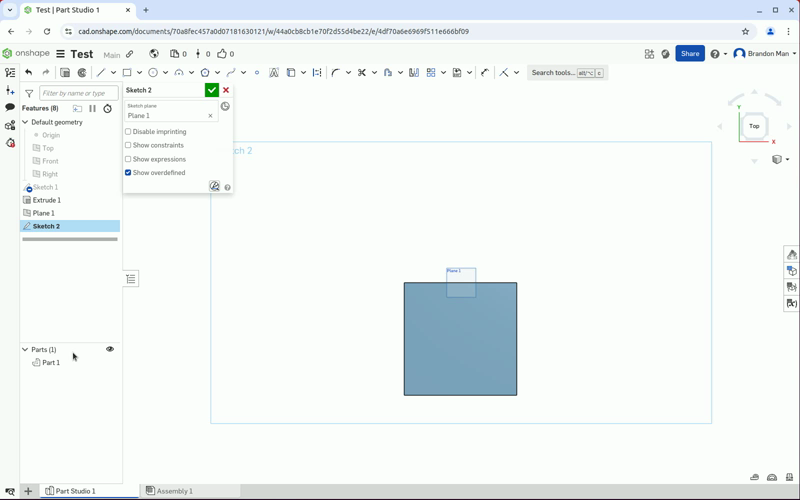
key(y)
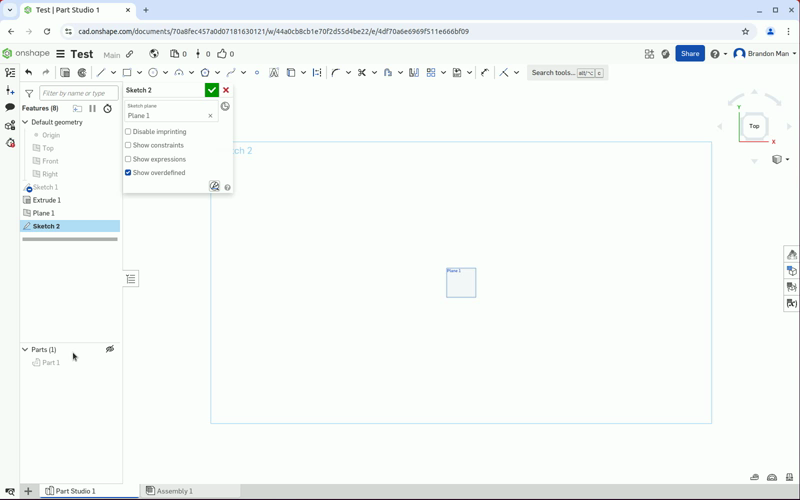
key(l)
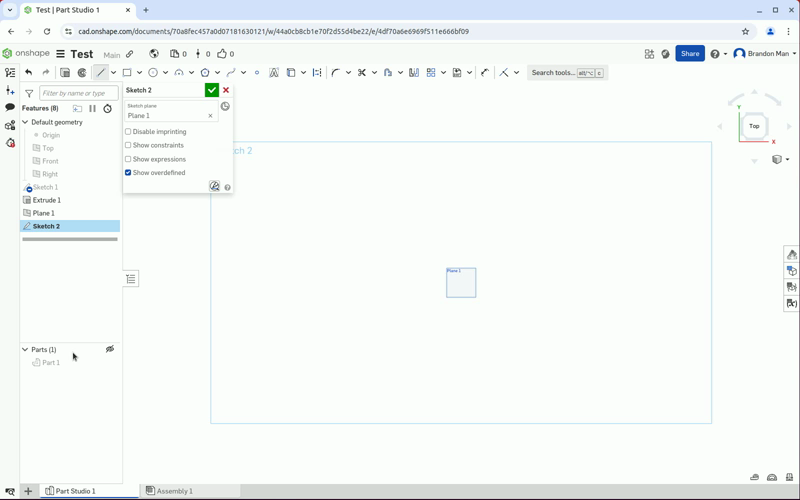
key_down(shift)
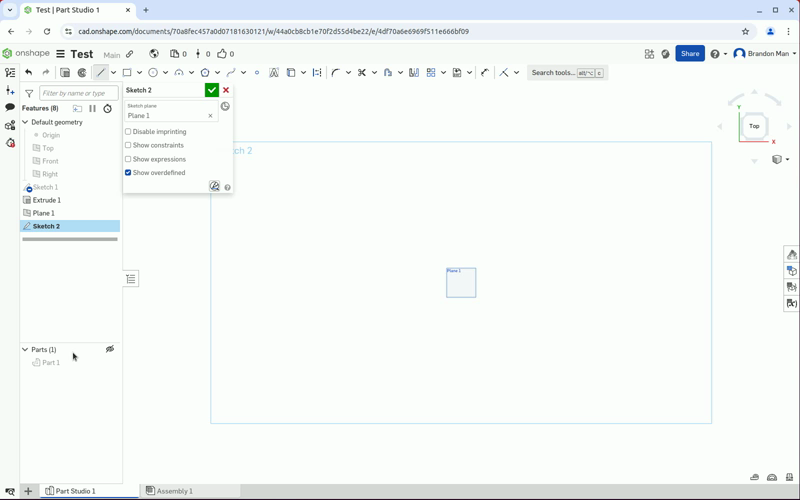
mouse_move(416, 383)
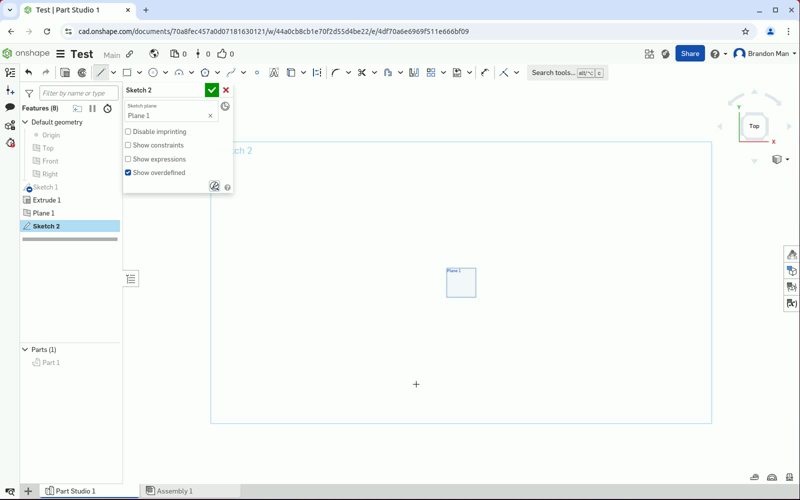
click(416, 383)
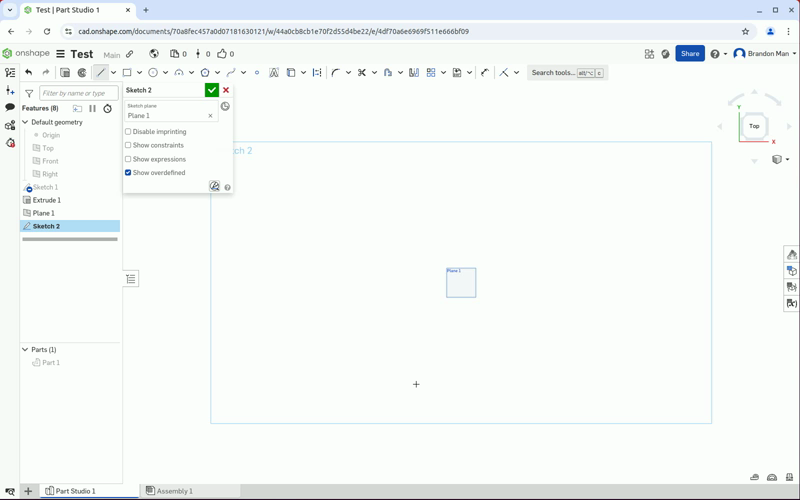
key_up(shift)
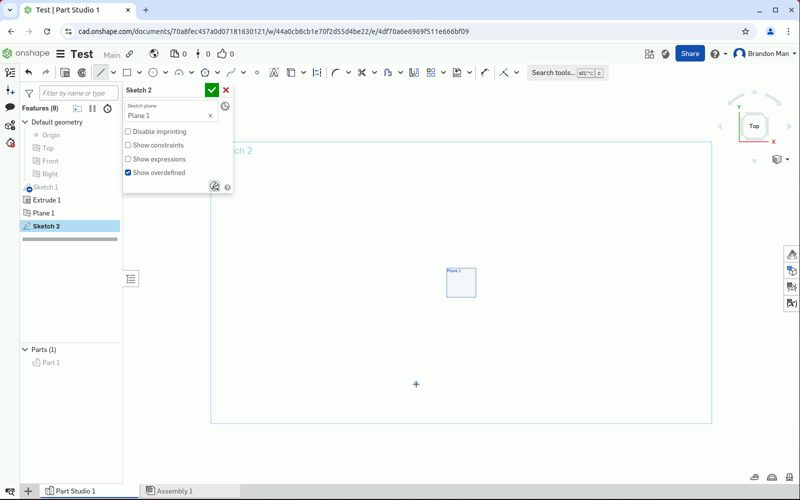
key_down(shift)
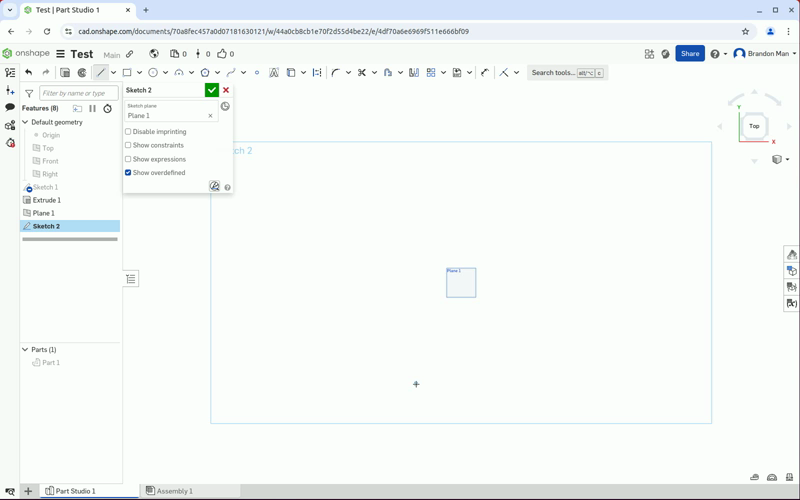
mouse_move(506, 383)
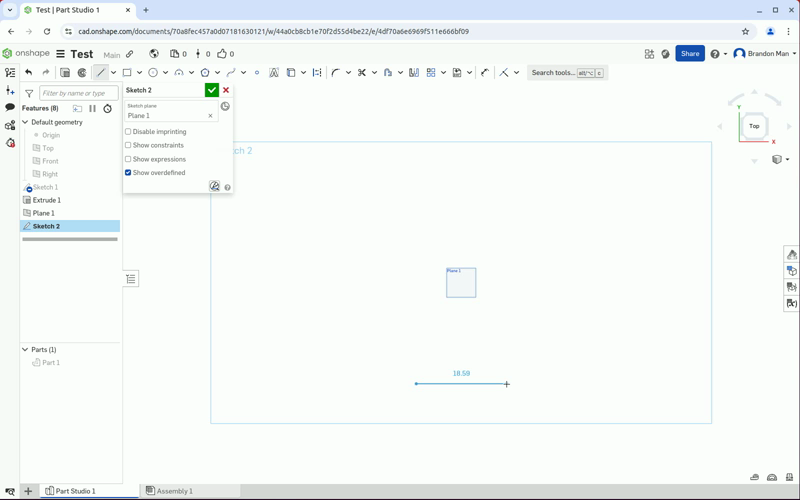
click(506, 383)
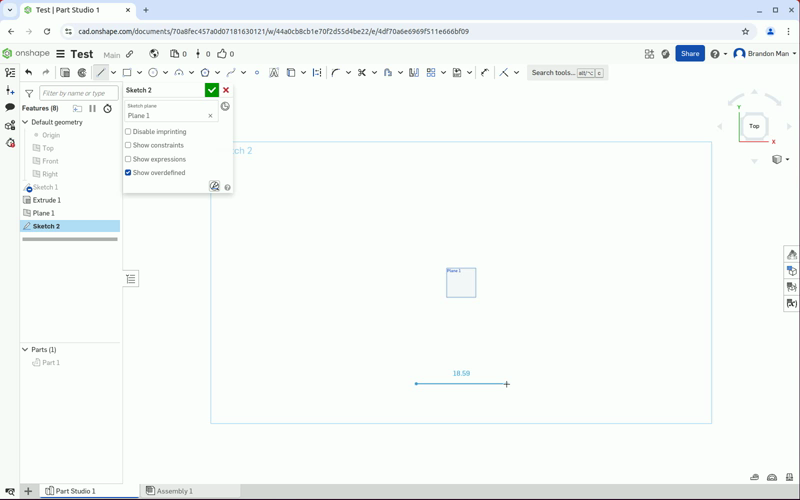
key_up(shift)
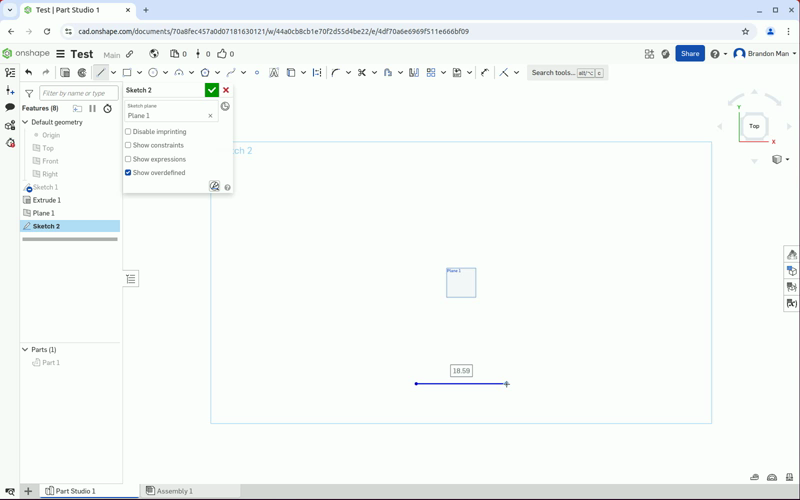
key_down(shift)
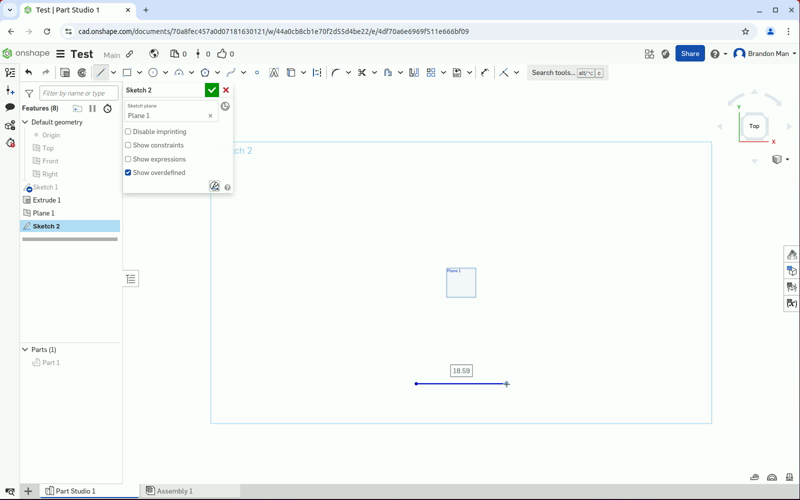
mouse_move(506, 293)
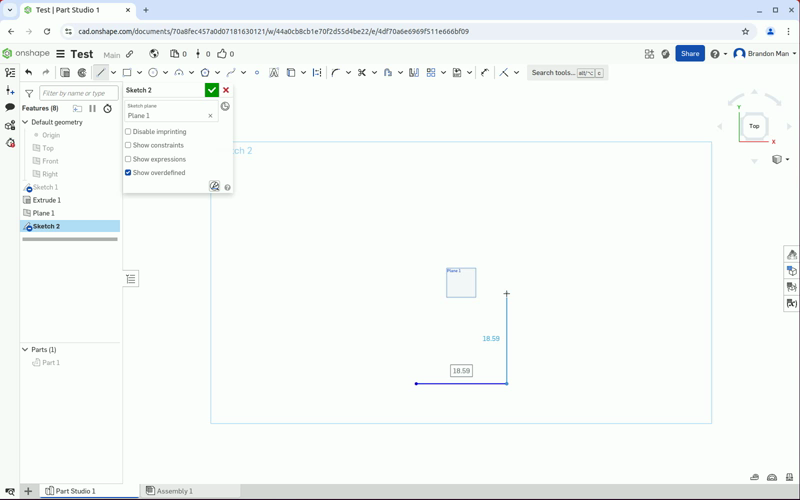
click(506, 293)
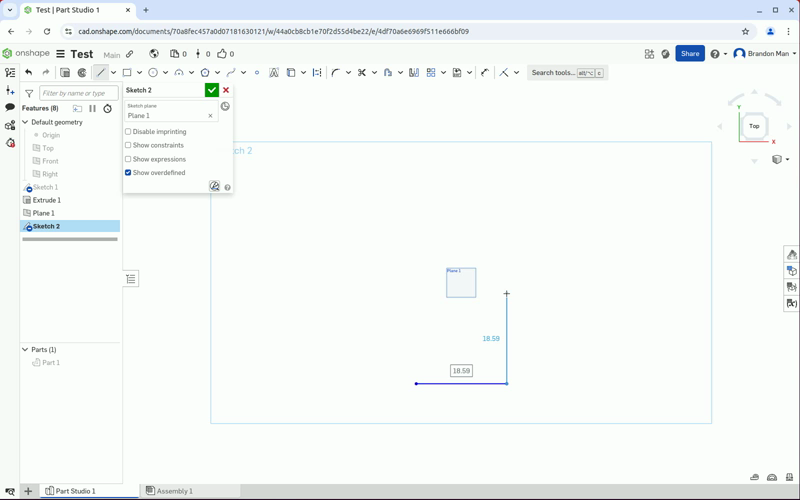
key_up(shift)
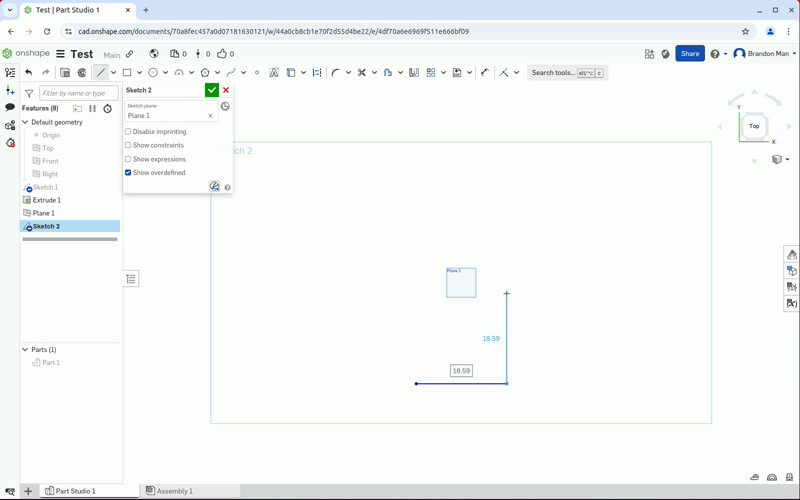
key_down(shift)
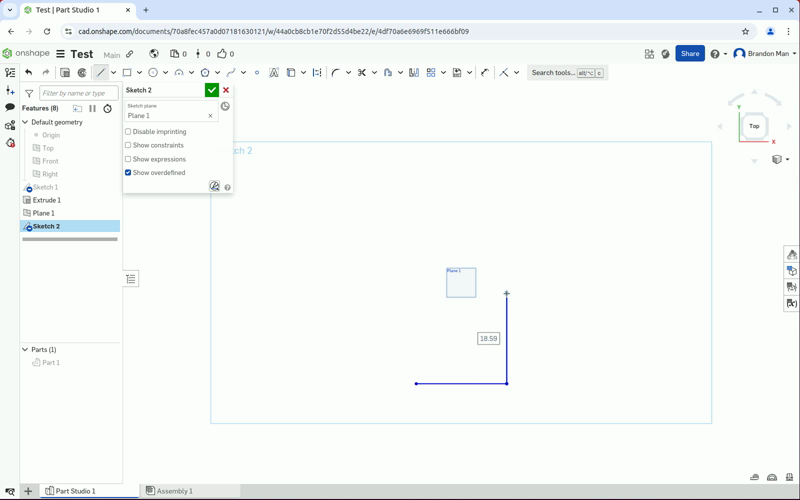
mouse_move(416, 293)
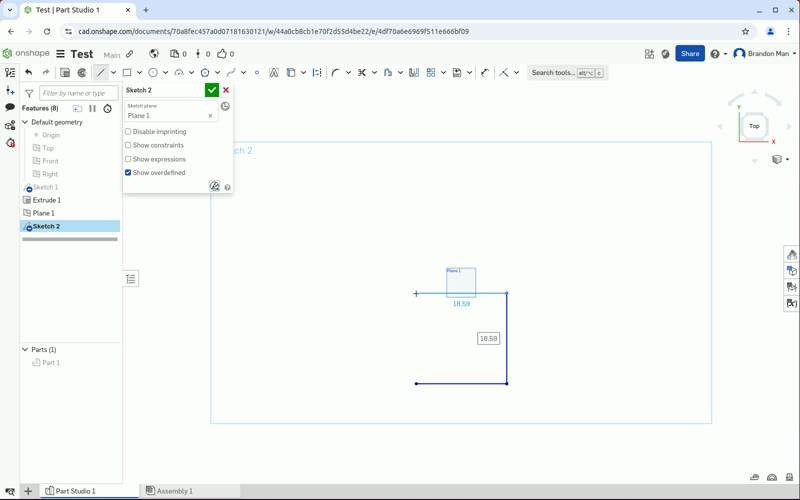
click(416, 293)
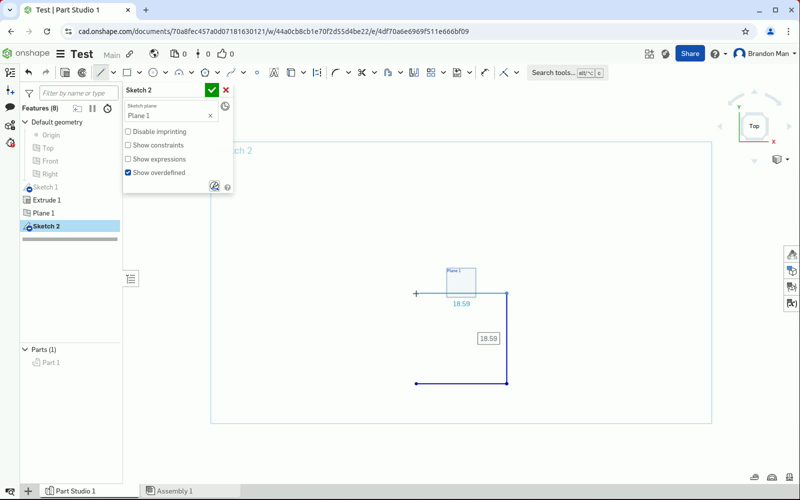
key_up(shift)
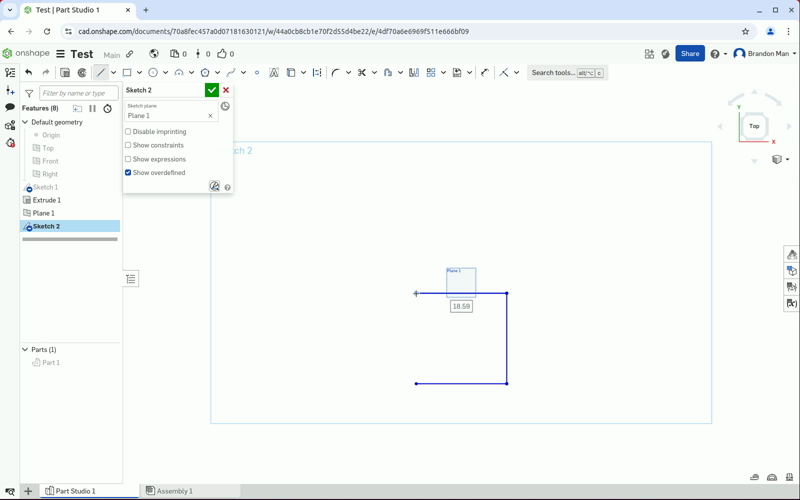
key_down(shift)
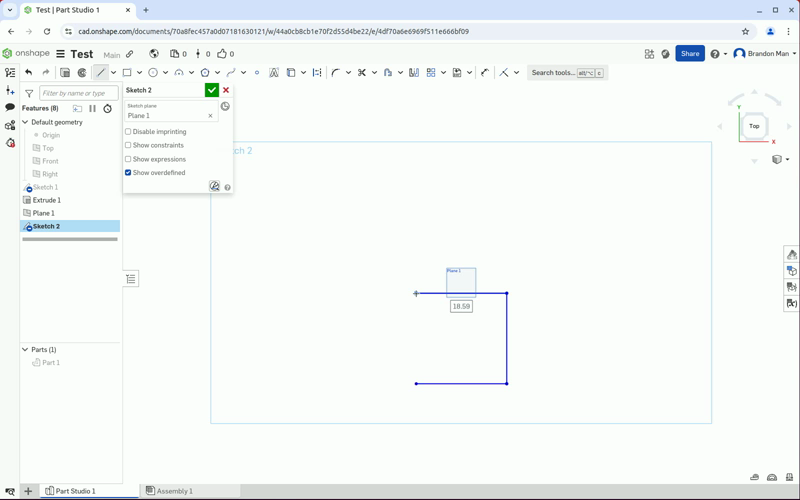
mouse_move(416, 383)
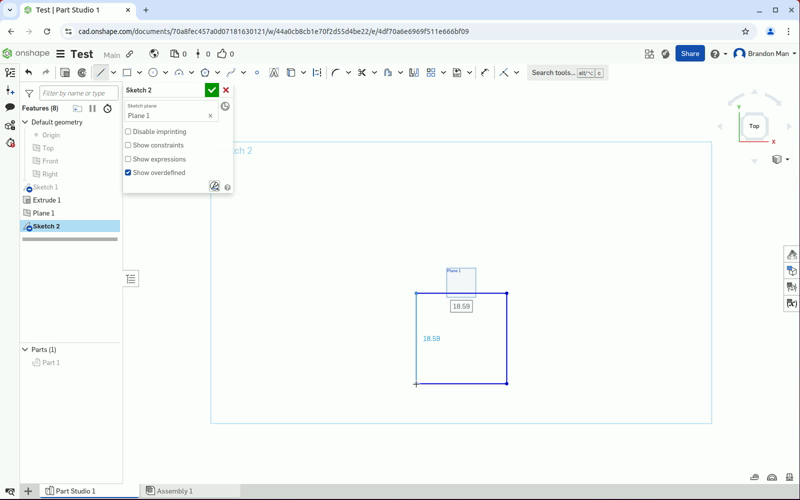
key_up(shift)
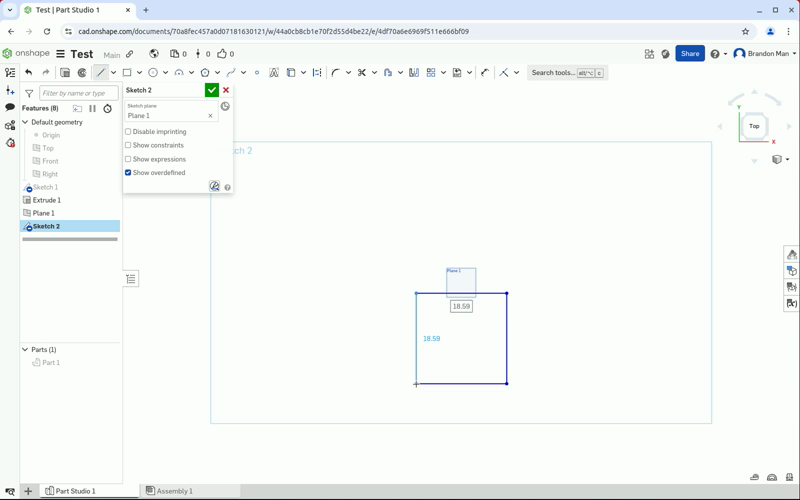
click(416, 383)
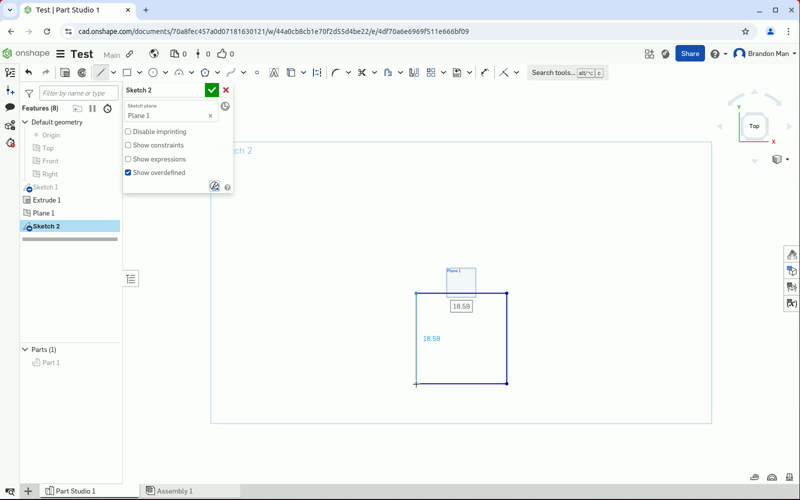
key(esc)
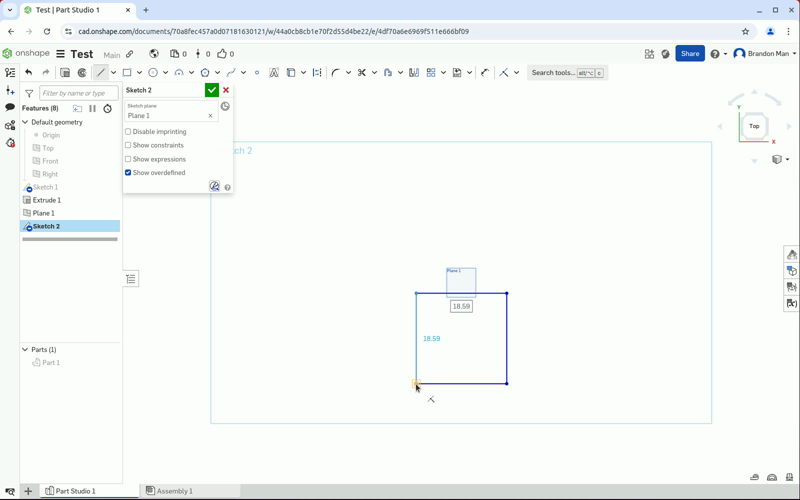
mouse_move(464, 377)
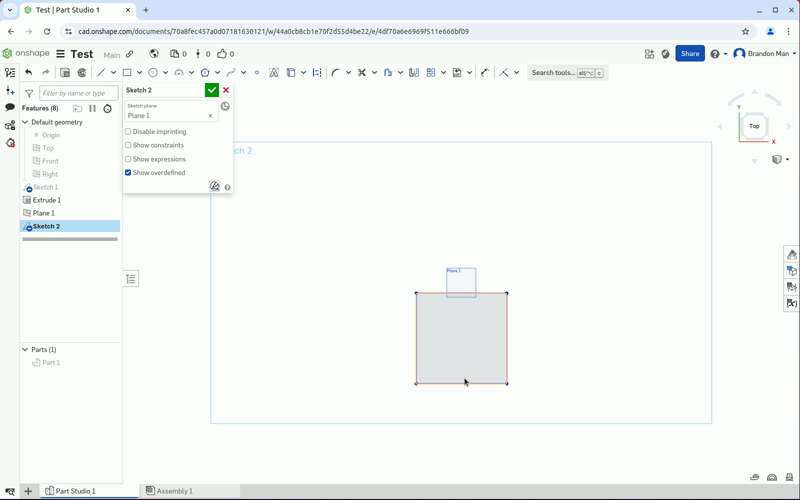
click(464, 377)
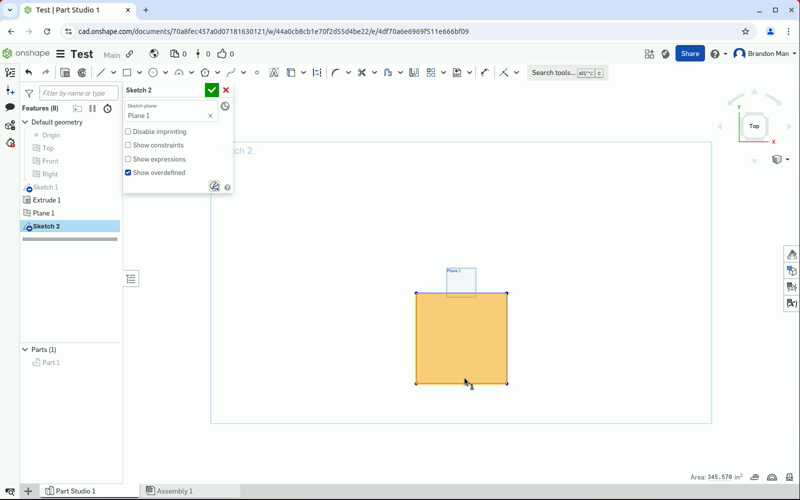
mouse_move(73, 352)
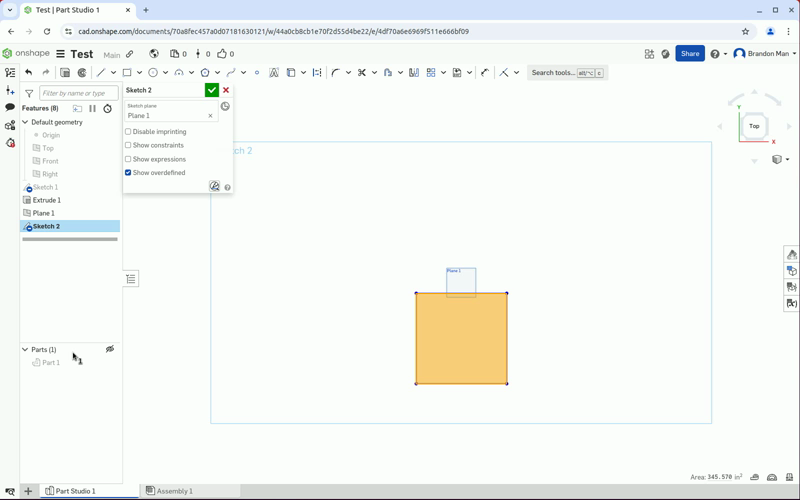
key(shift+y)
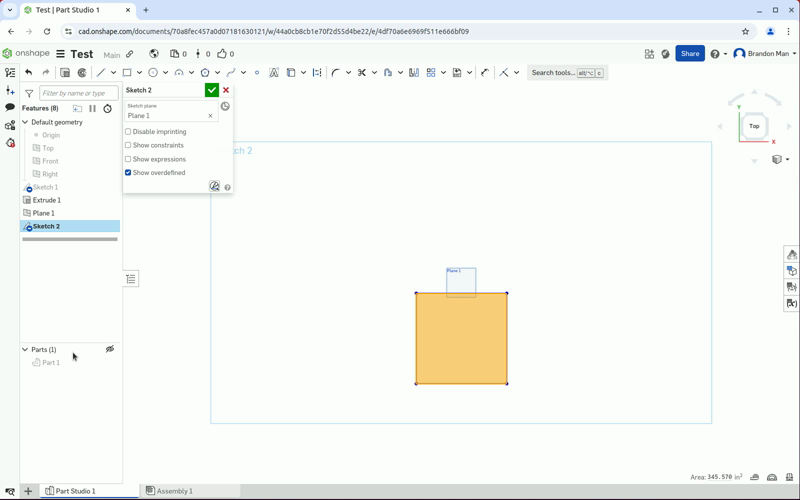
key(shift+e)
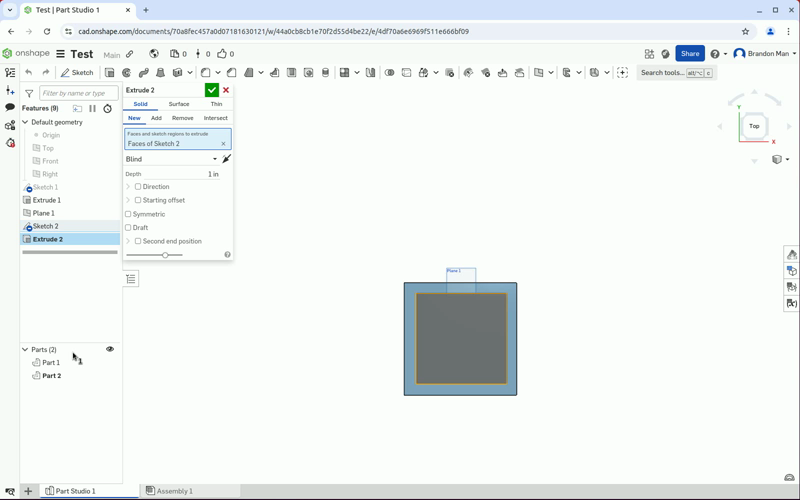
mouse_move(143, 106)
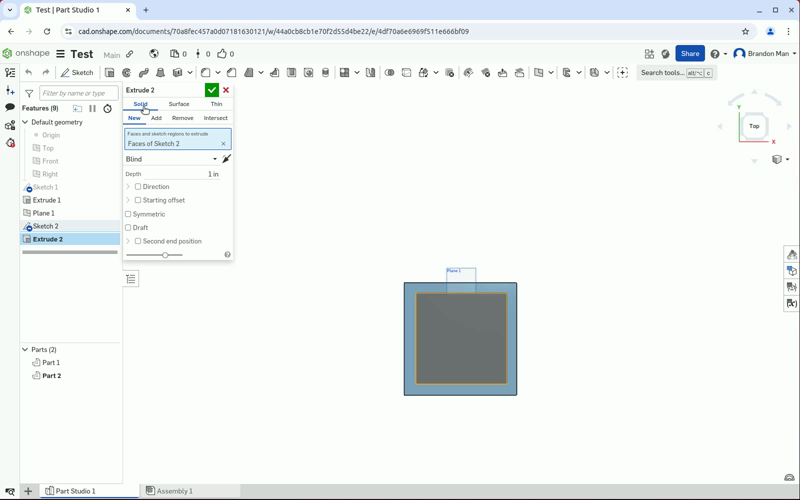
click(143, 106)
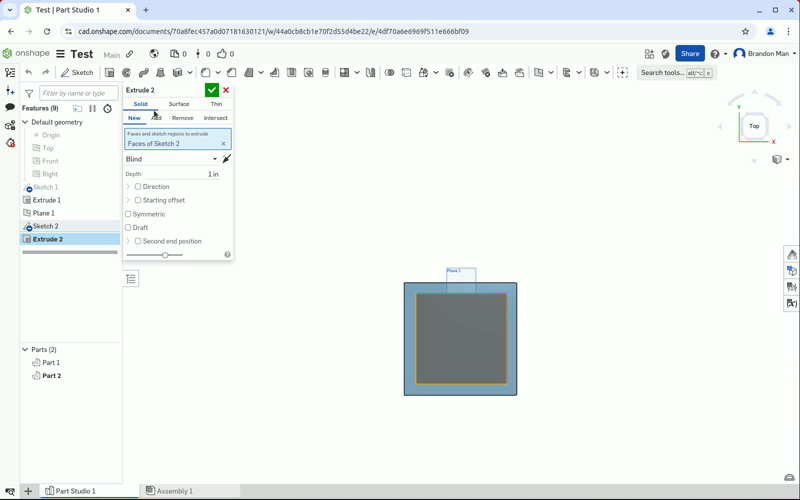
mouse_move(186, 120)
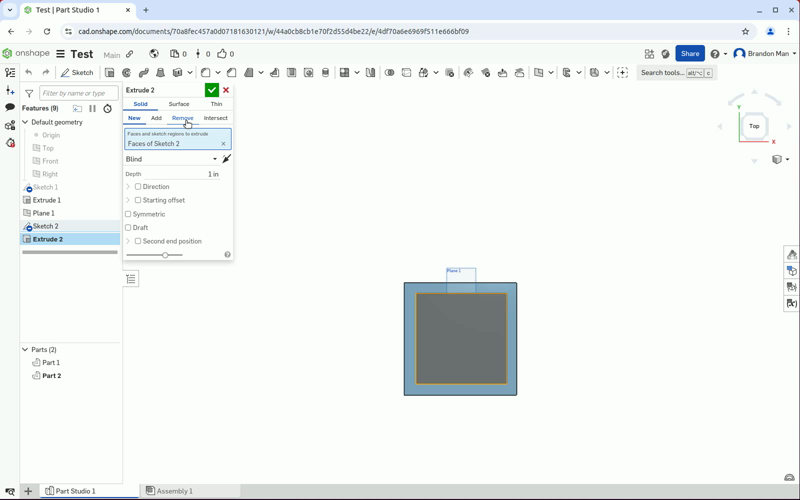
click(186, 120)
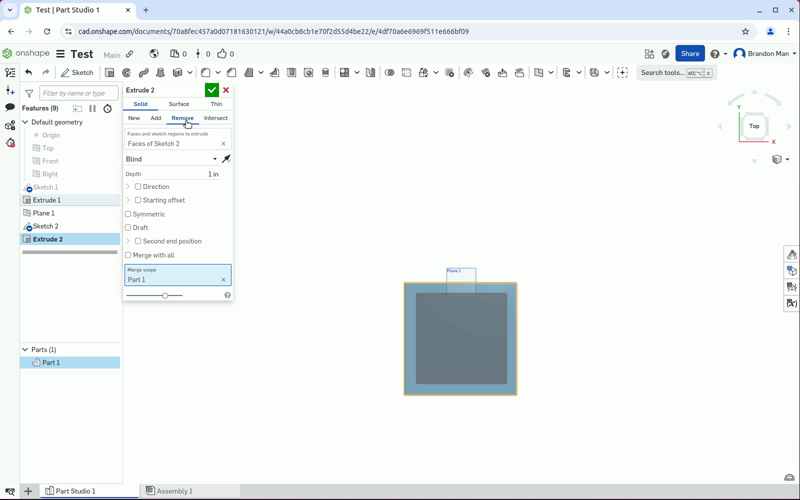
key(tab, 4)
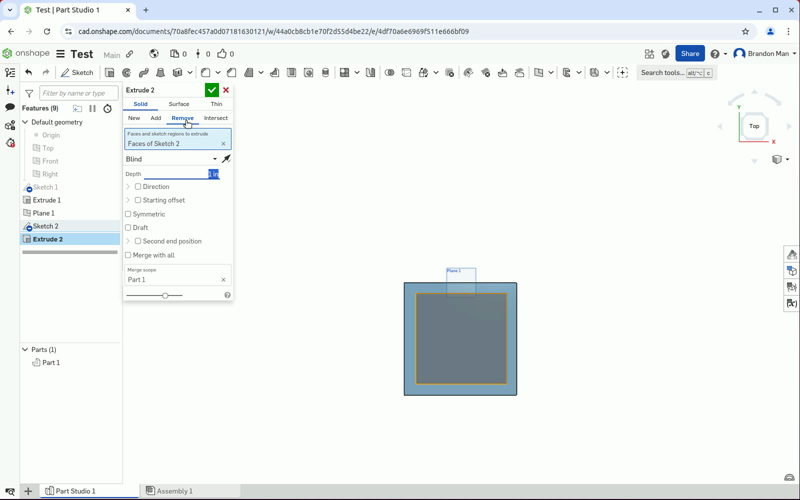
text(20.701)
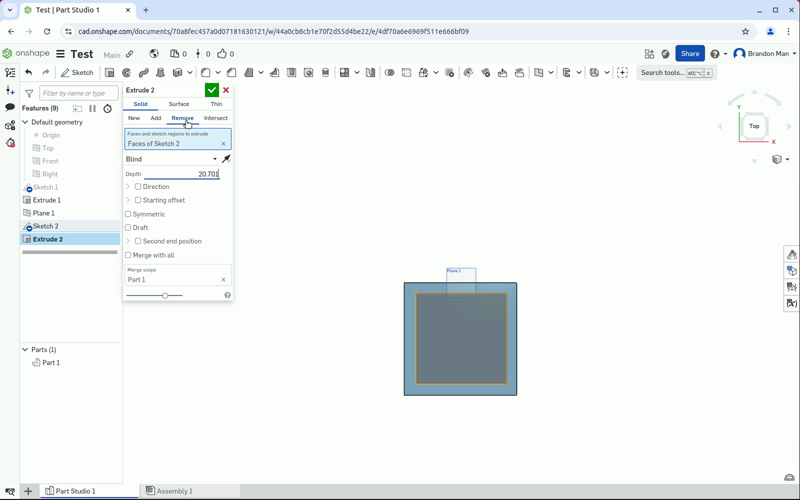
key(tab, 6)
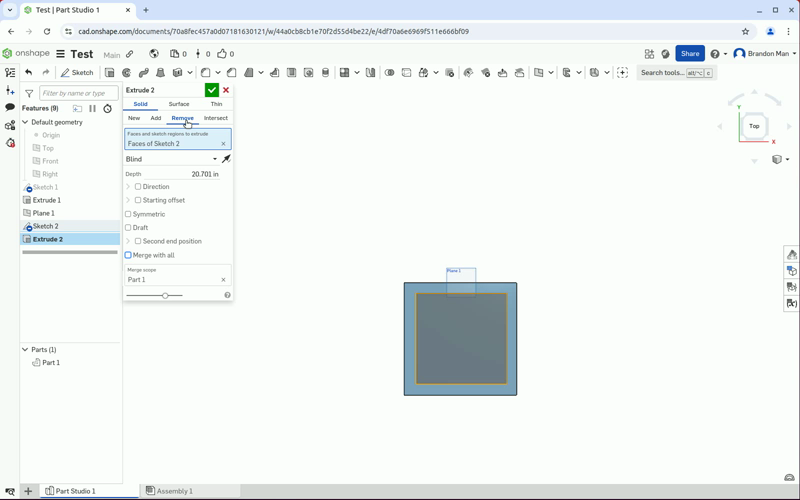
key(space)
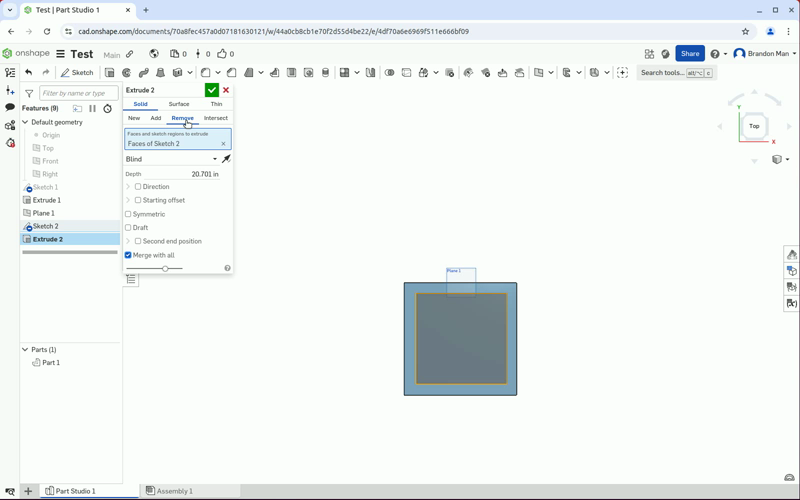
key(enter)
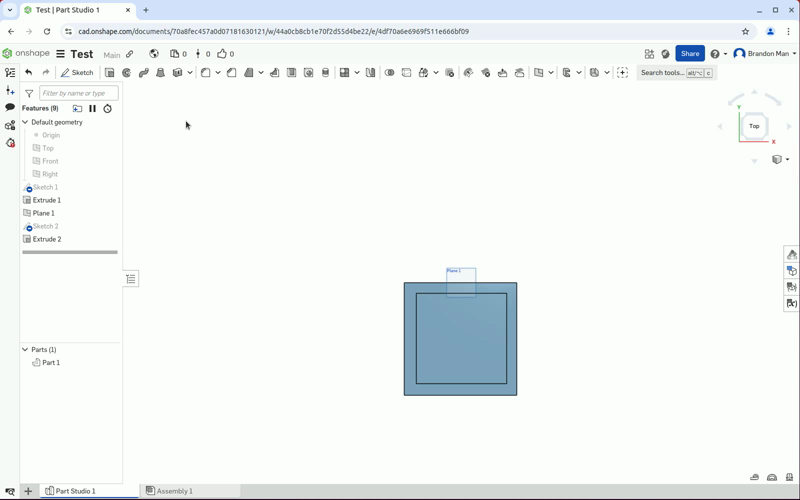
key(shift+h)
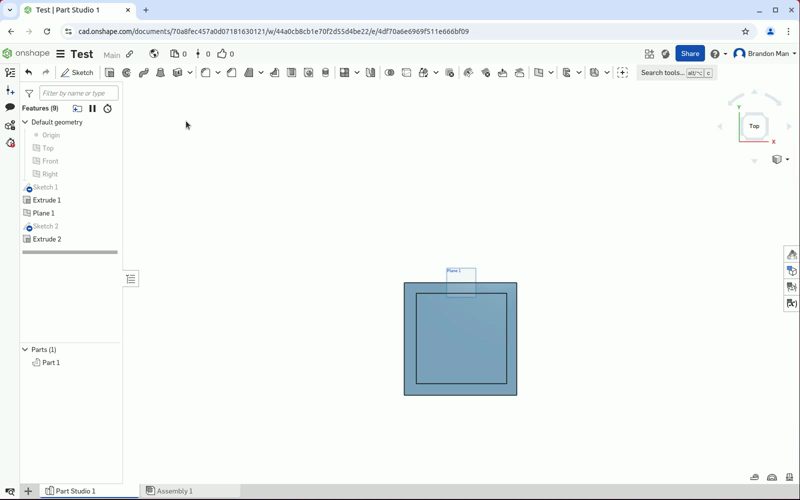
key(shift+h)
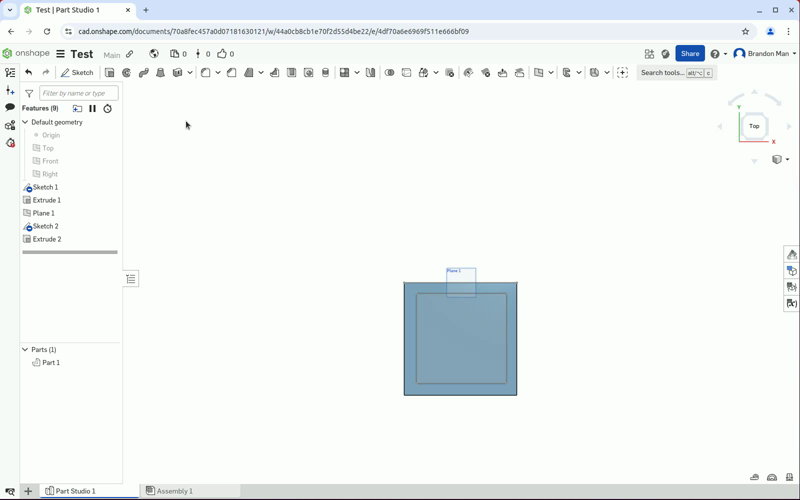
key(shift+7)
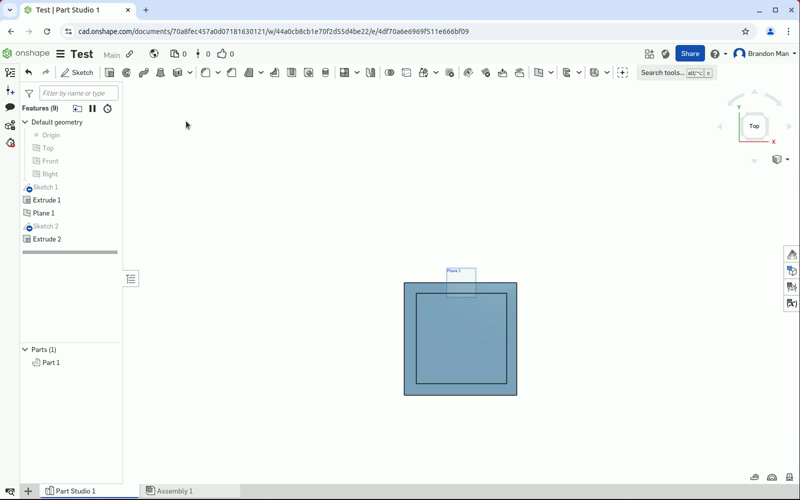
key(up, 3)
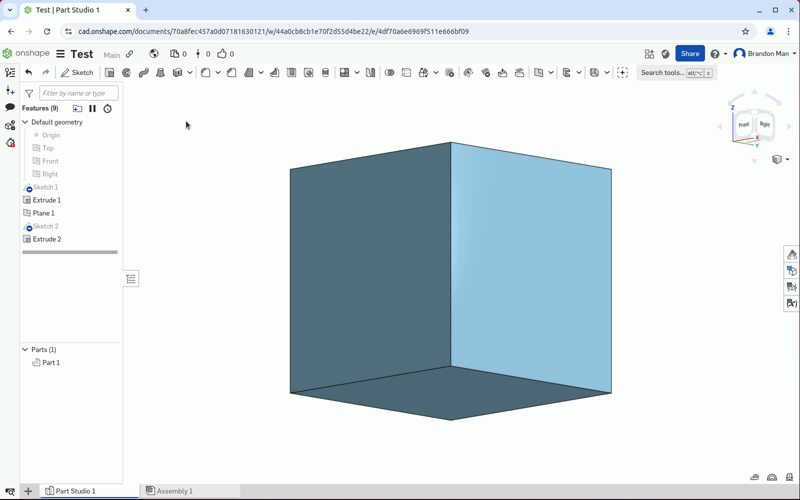
key(left, 3)
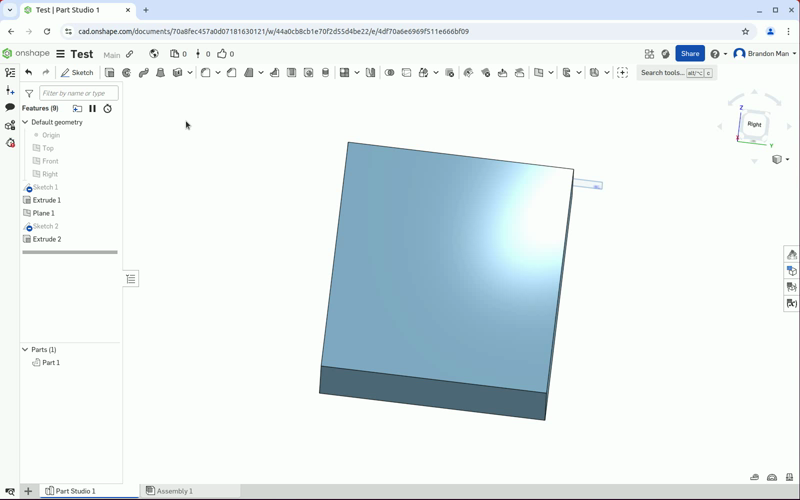
key(right, 3)
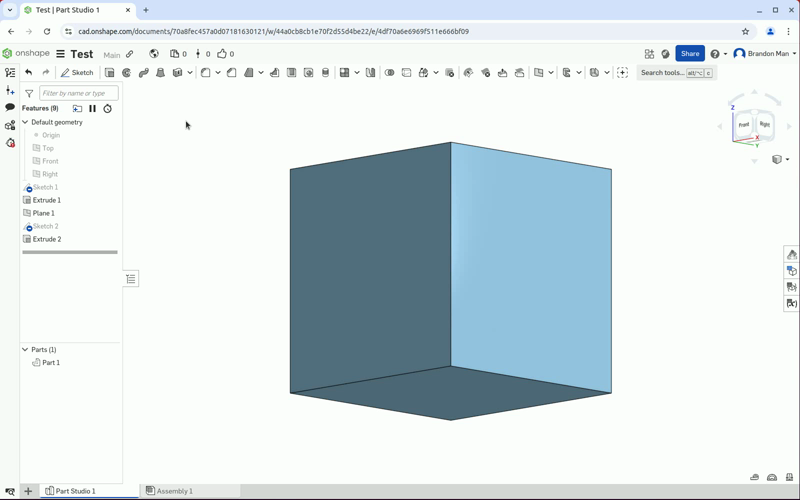
key(down, 3)
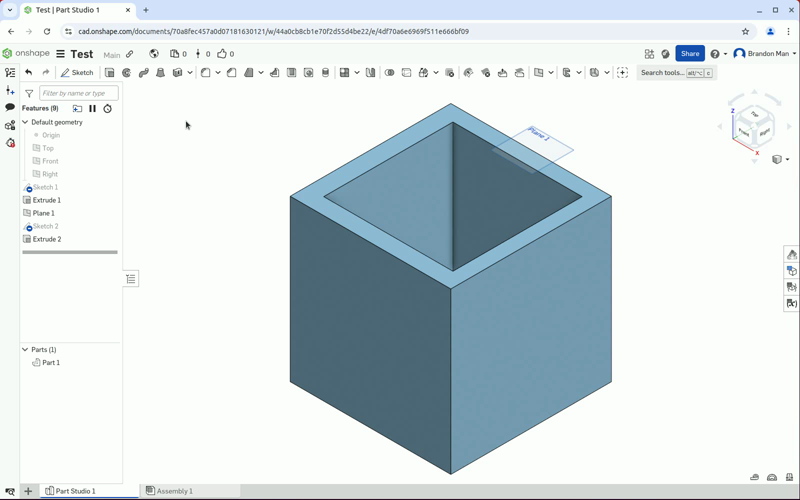
mouse_move(73, 189)
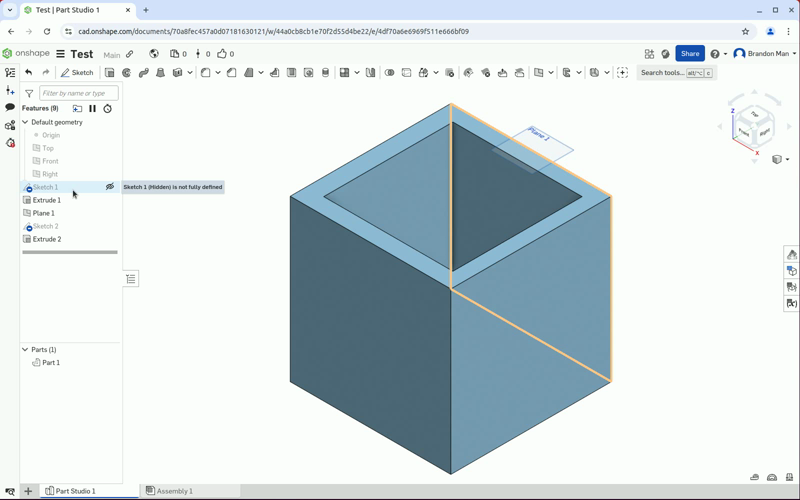
click(73, 189)